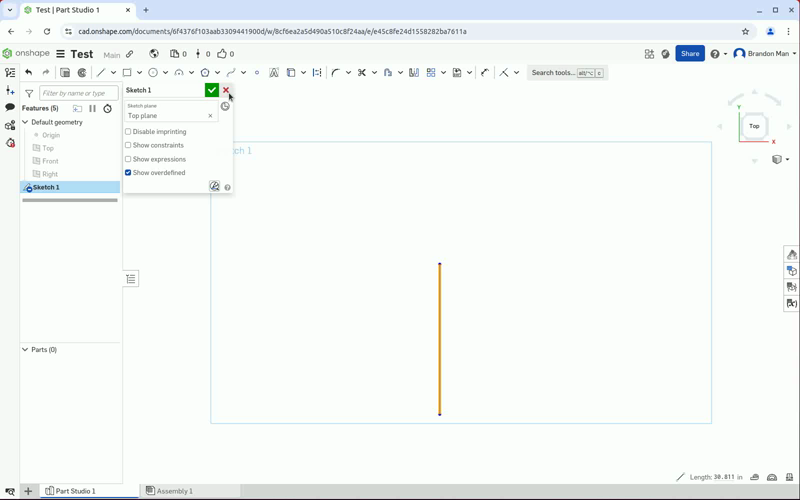
key(shift+h)
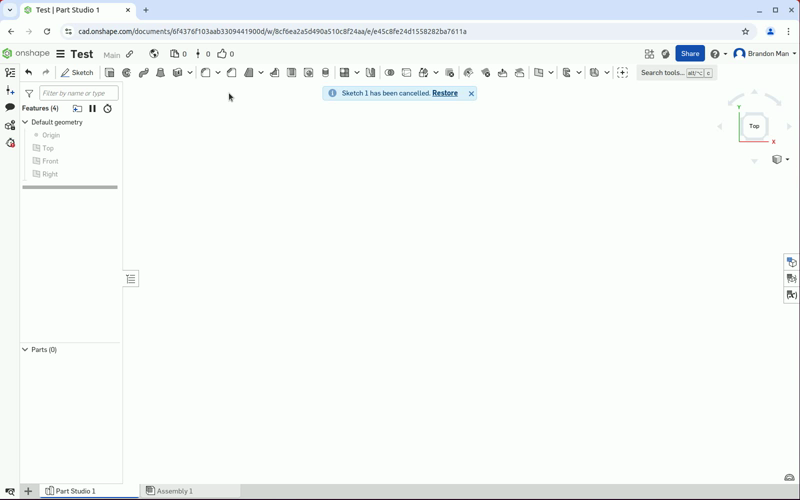
mouse_move(73, 352)
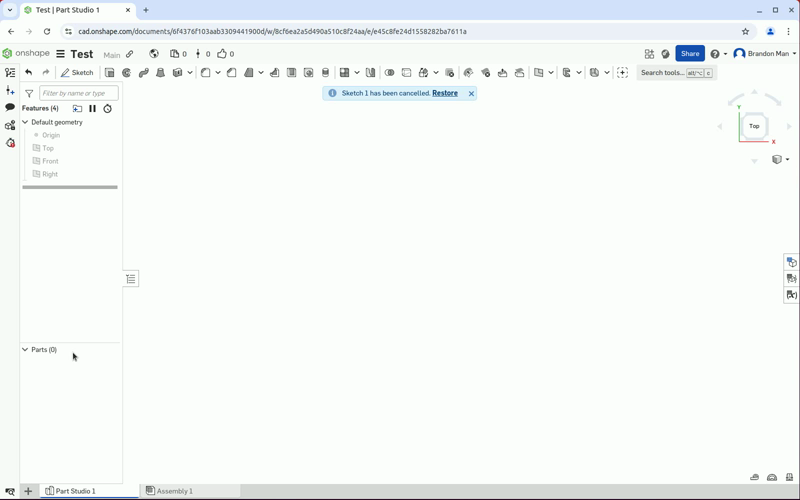
key(y)
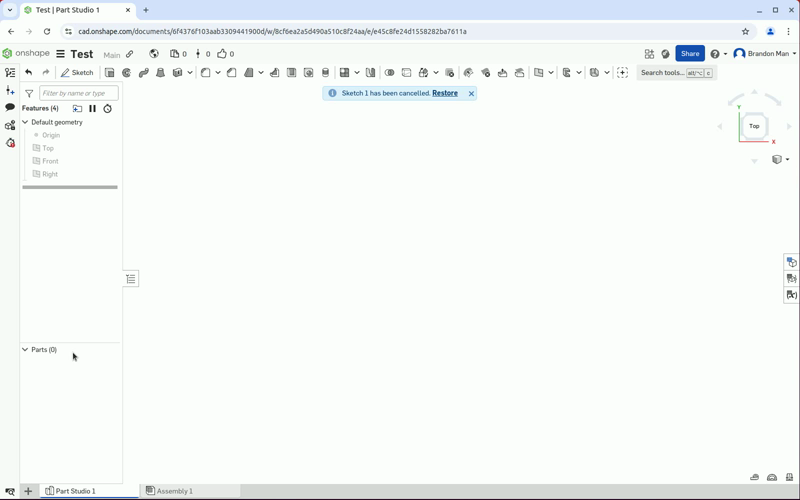
key(shift+p)
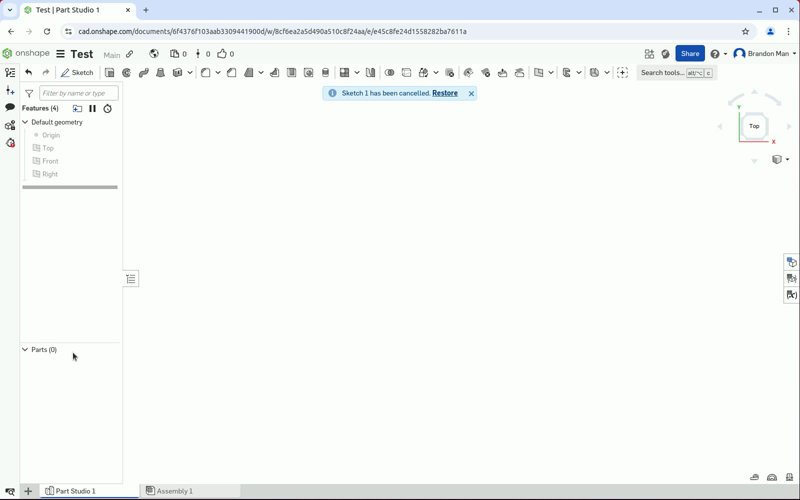
key(space)
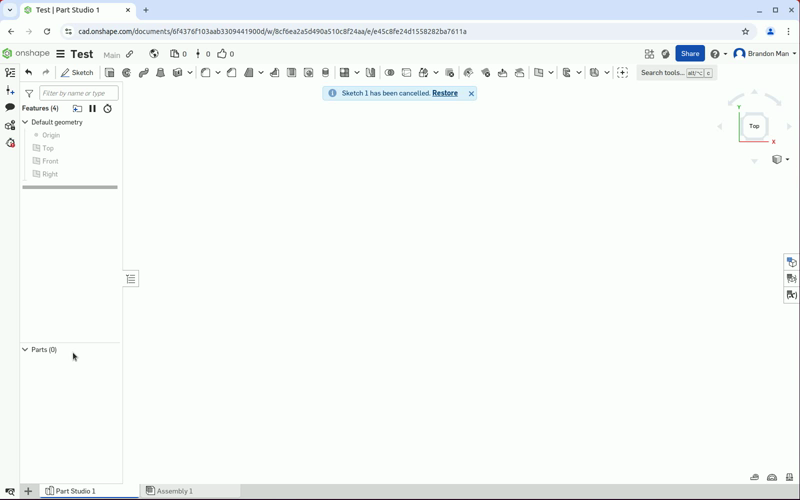
key_down(shift)
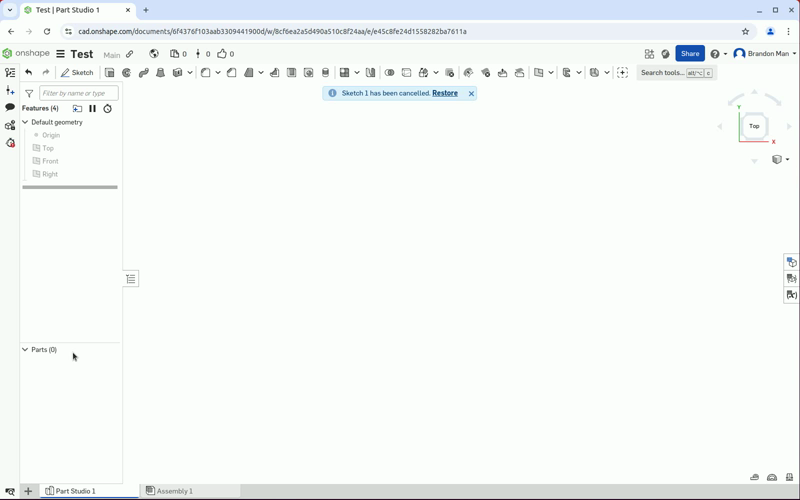
key(up)
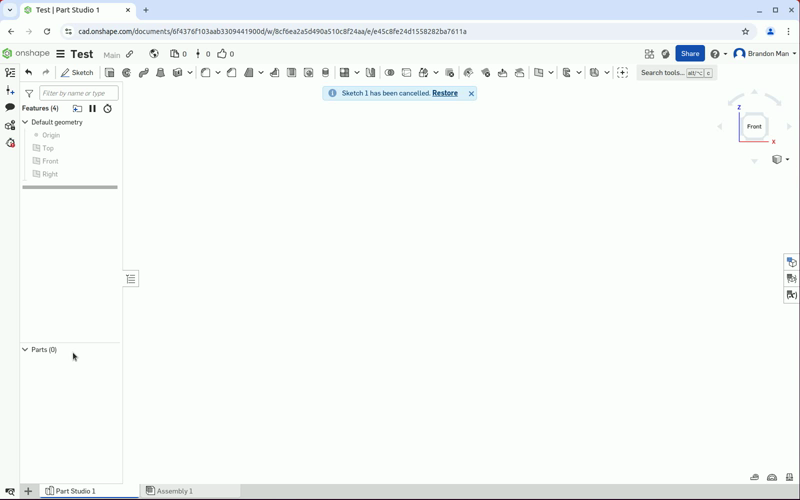
key_up(shift)
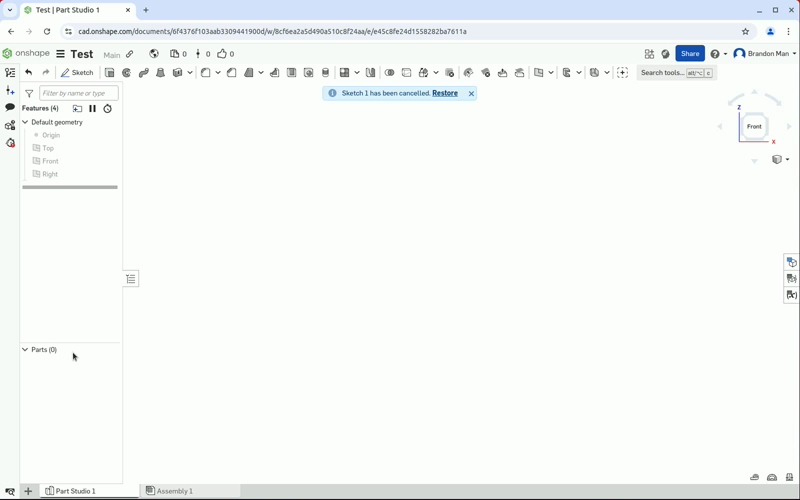
mouse_move(73, 352)
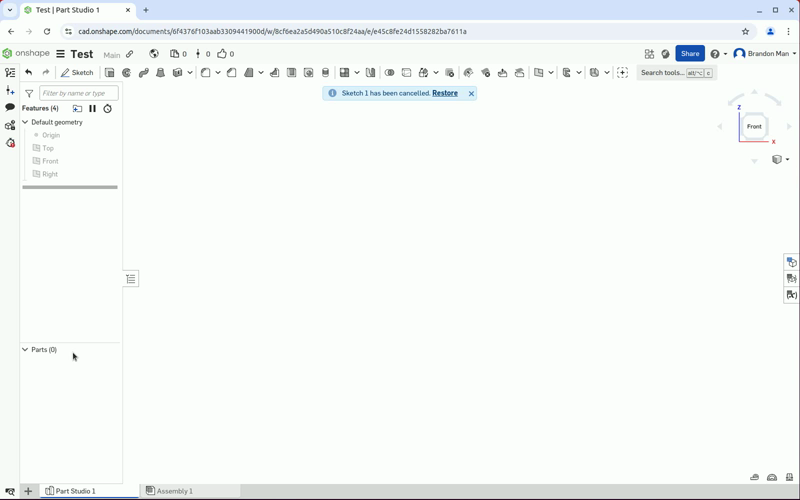
key(shift+y)
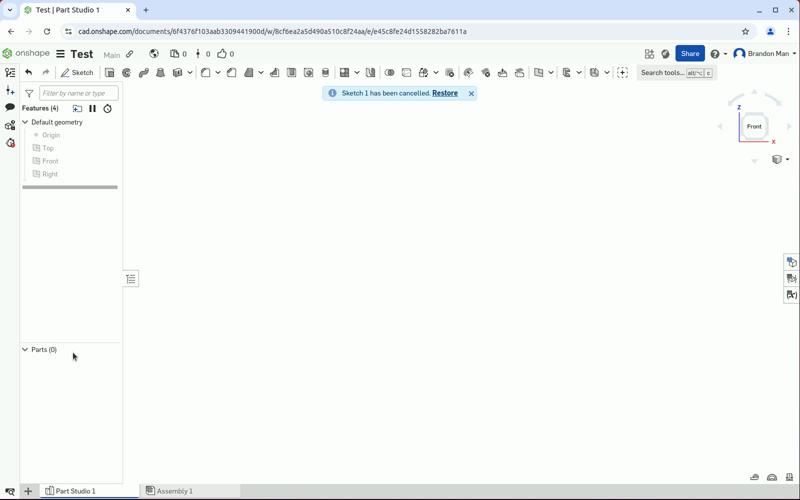
key(shift+s)
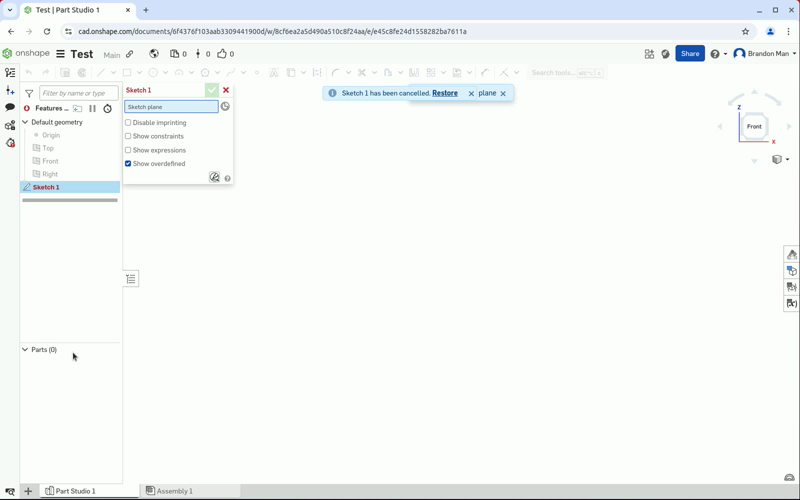
mouse_move(73, 163)
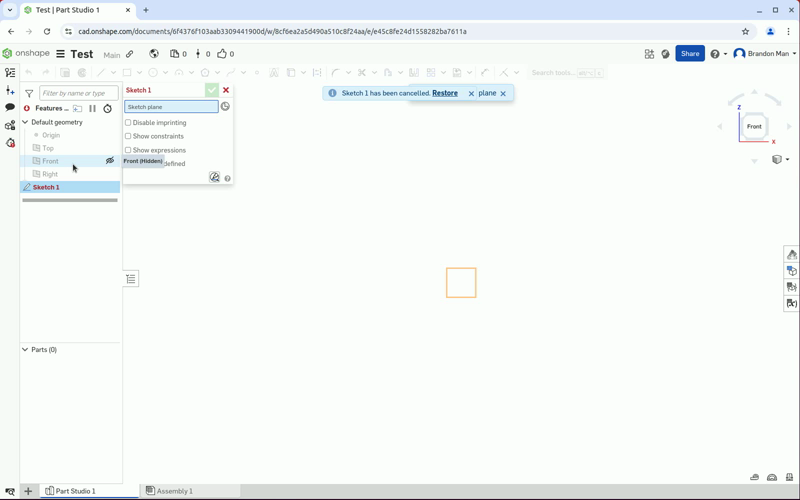
click(73, 163)
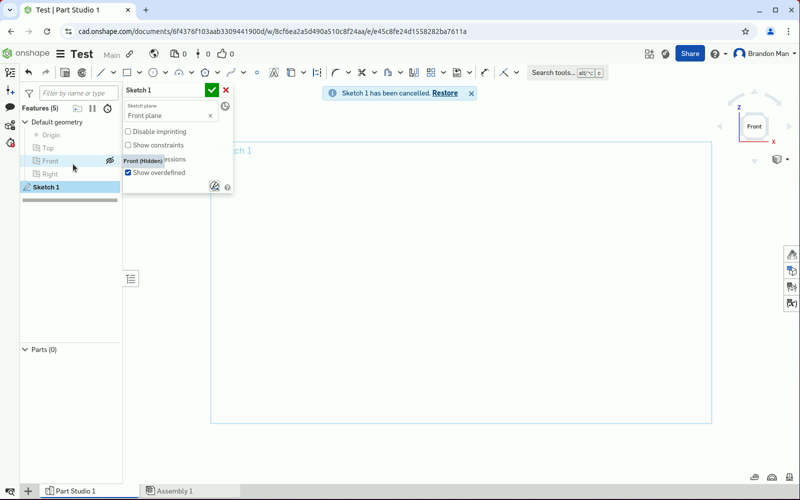
mouse_move(73, 352)
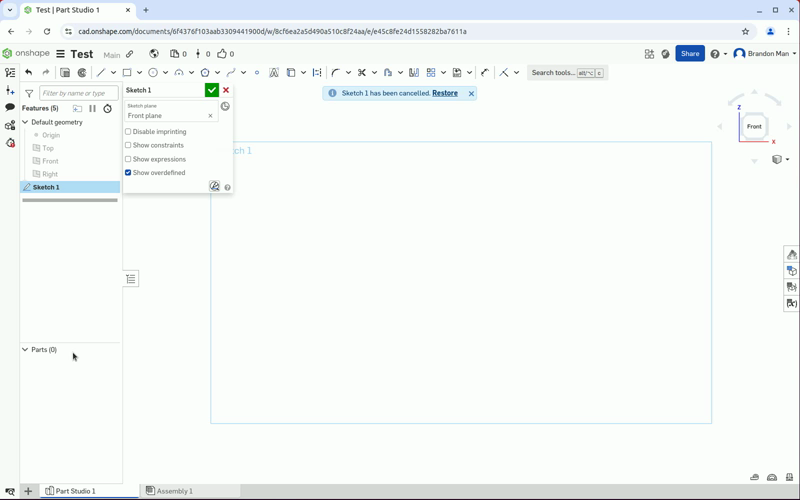
key(y)
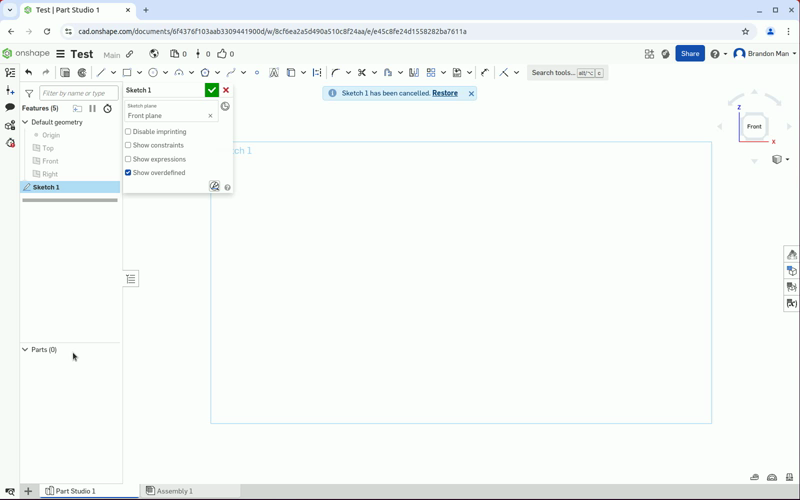
key(l)
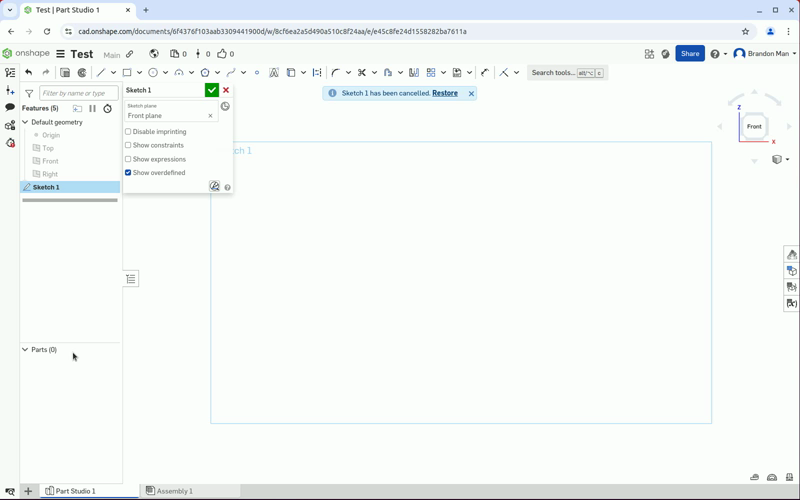
key_down(shift)
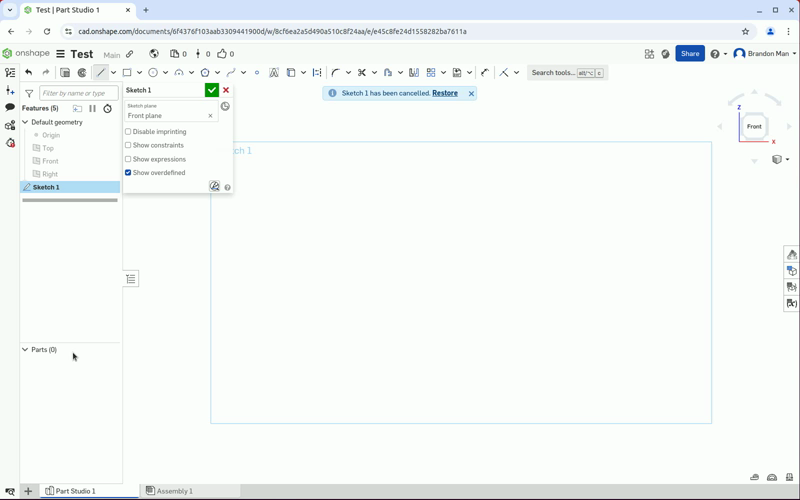
mouse_move(352, 395)
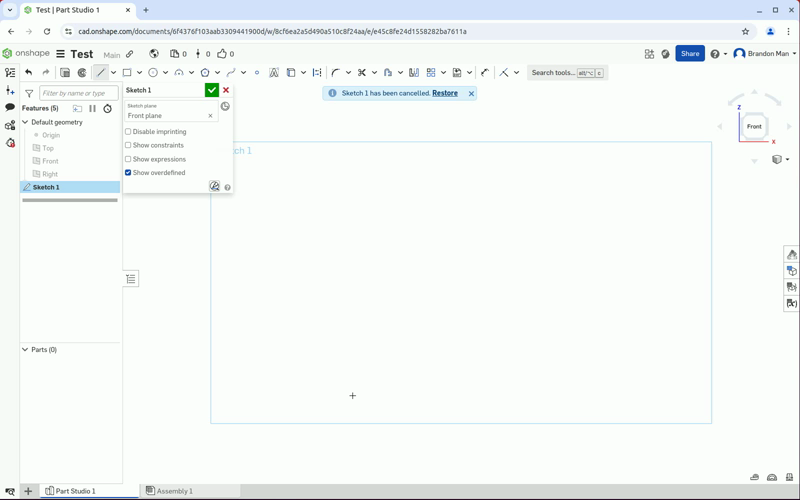
click(352, 395)
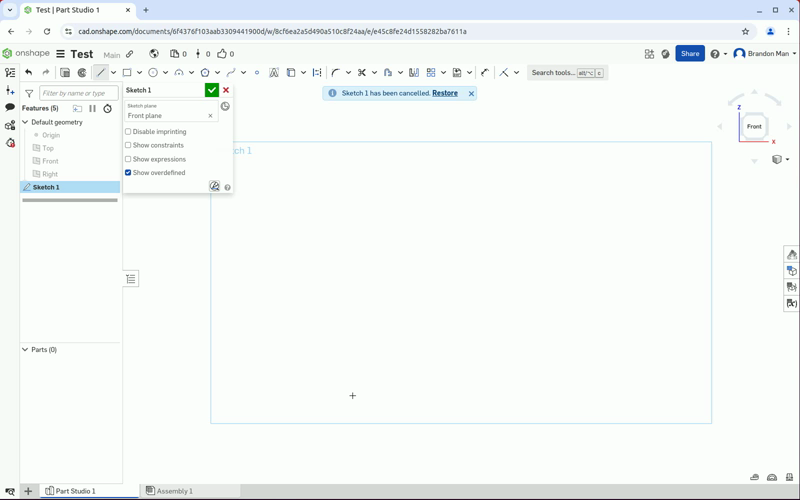
key_up(shift)
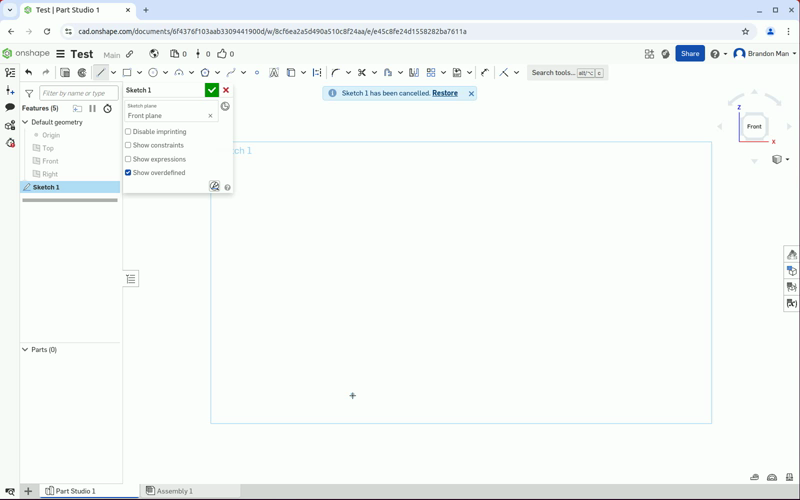
key_down(shift)
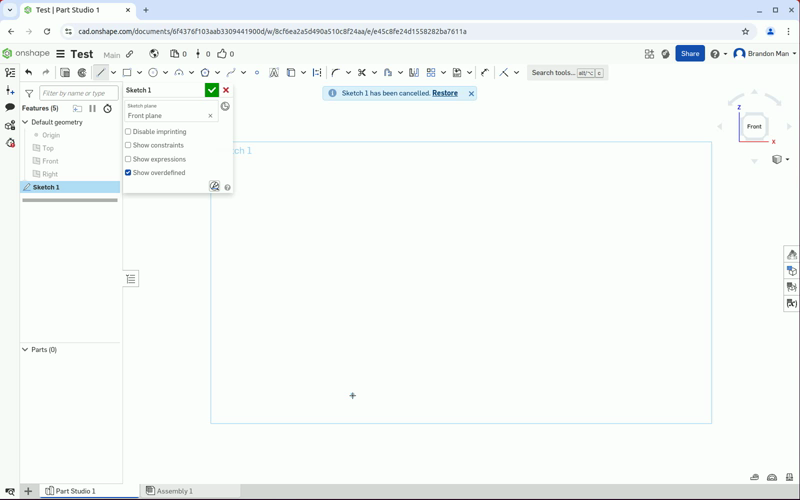
mouse_move(572, 395)
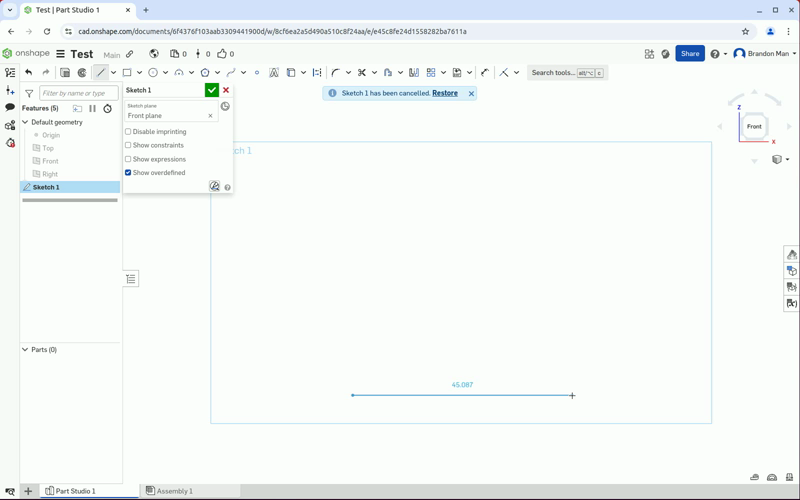
click(572, 395)
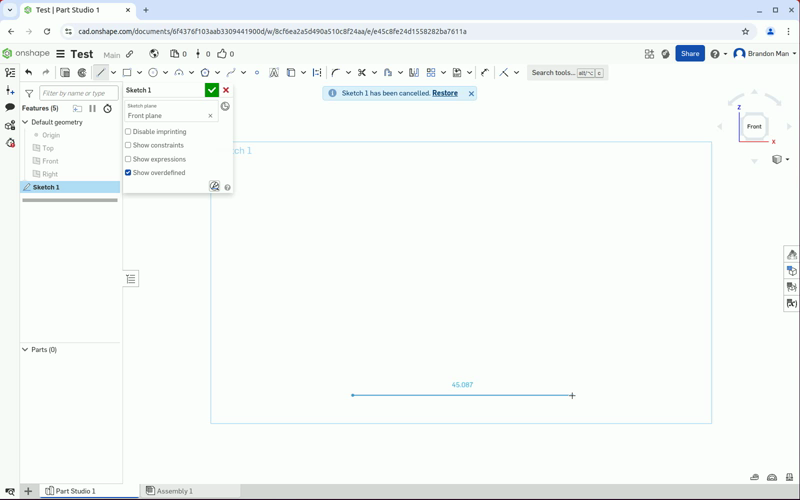
key_up(shift)
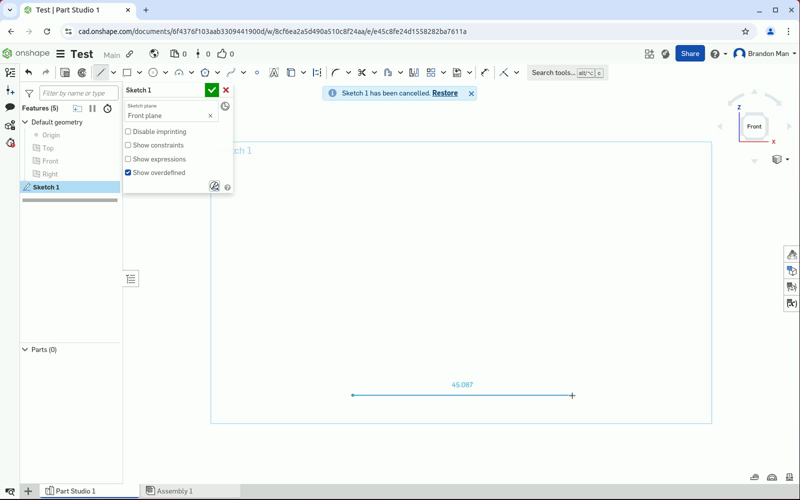
key_down(shift)
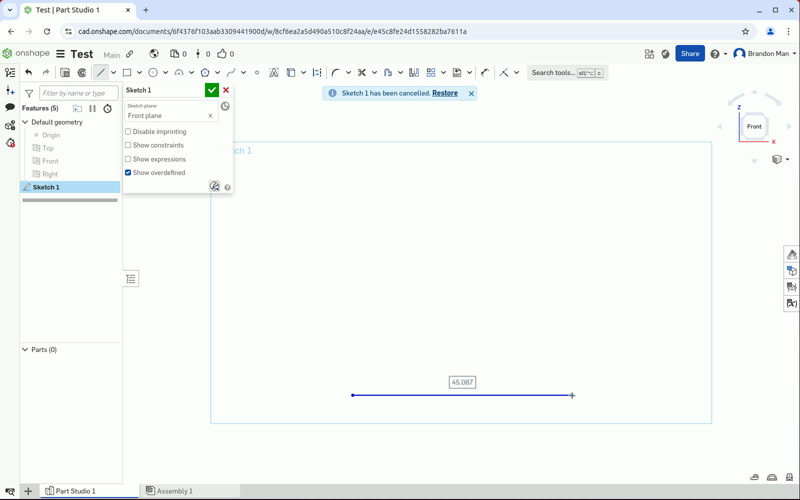
mouse_move(572, 264)
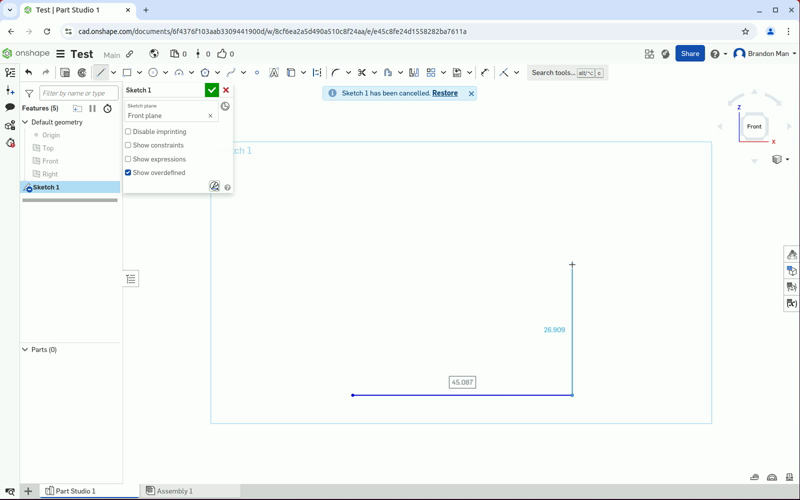
click(572, 264)
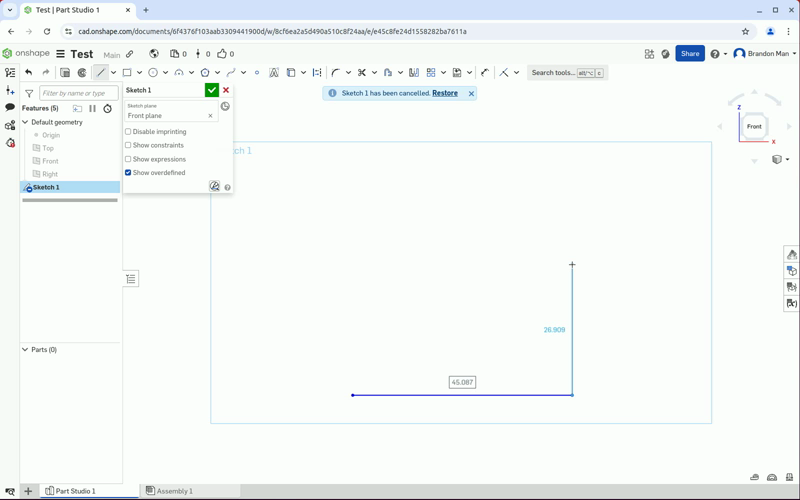
key_up(shift)
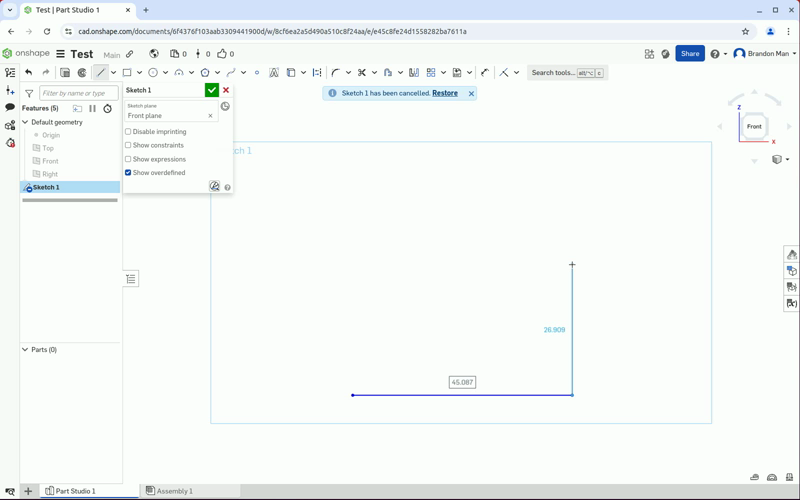
key_down(shift)
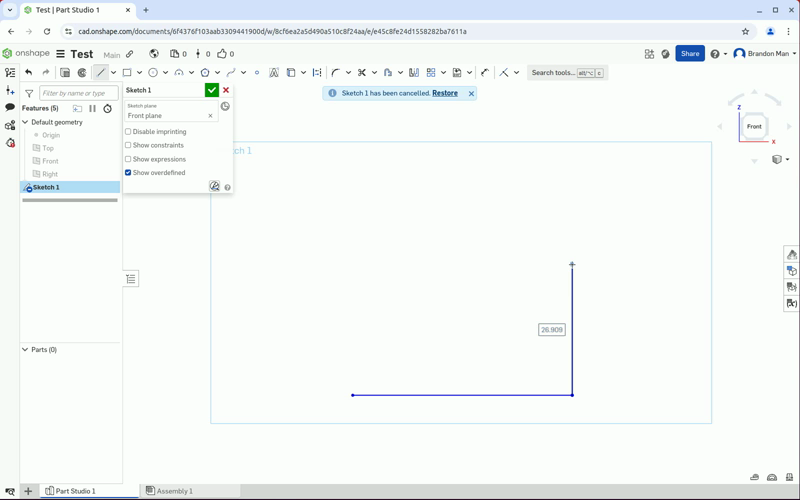
mouse_move(352, 264)
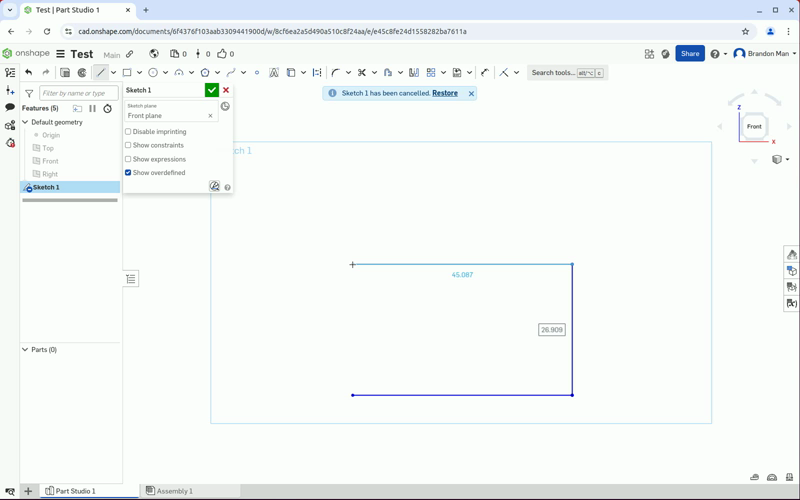
click(352, 264)
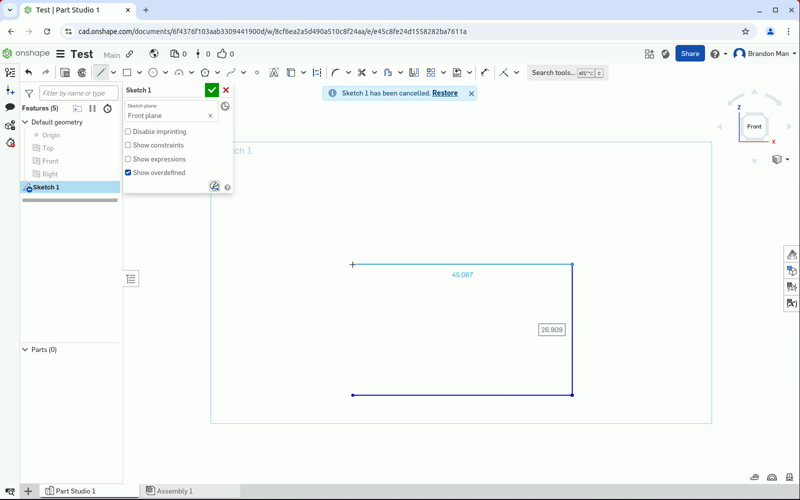
key_up(shift)
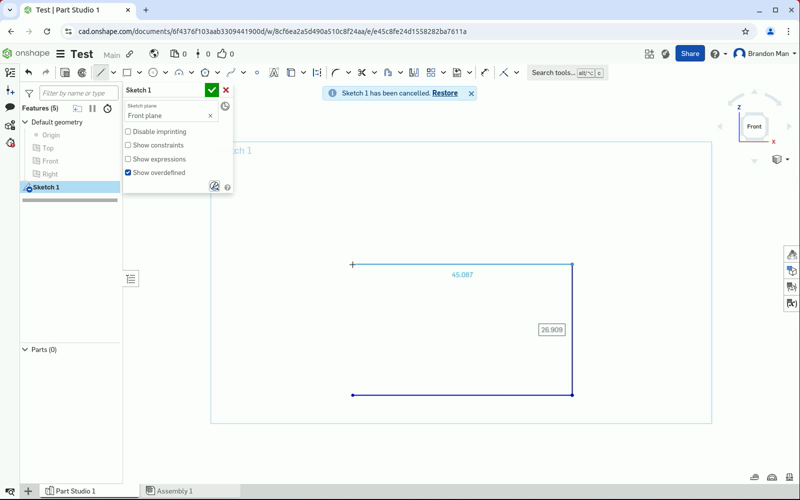
key_down(shift)
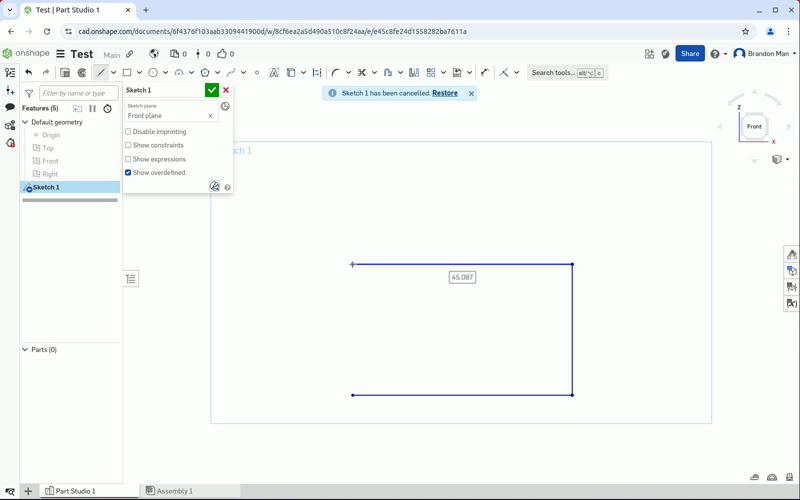
mouse_move(352, 395)
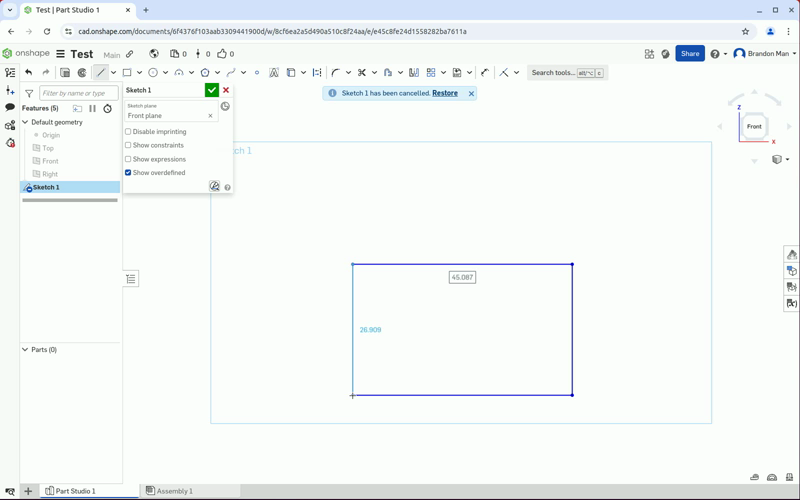
key_up(shift)
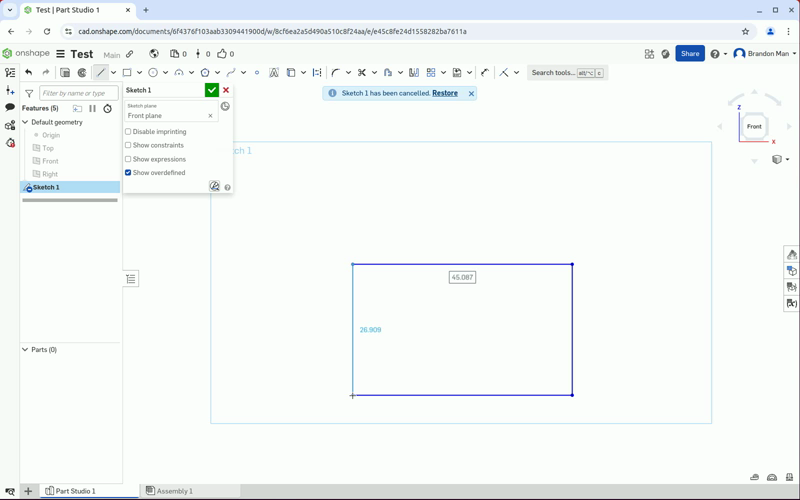
click(352, 395)
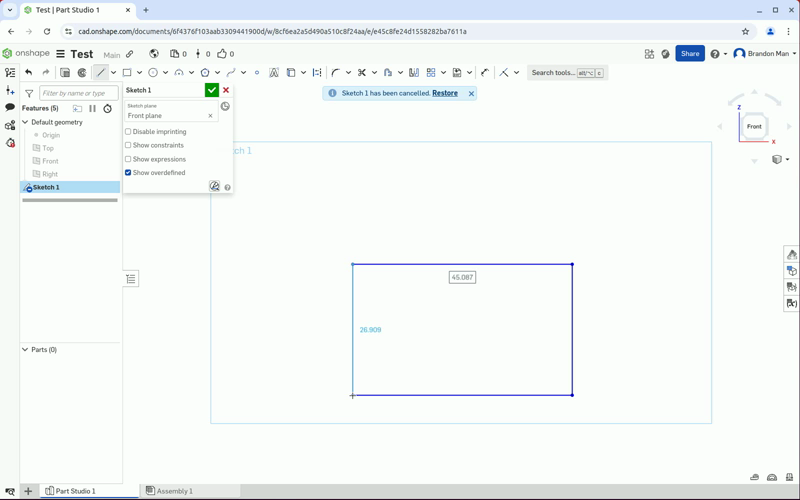
key(esc)
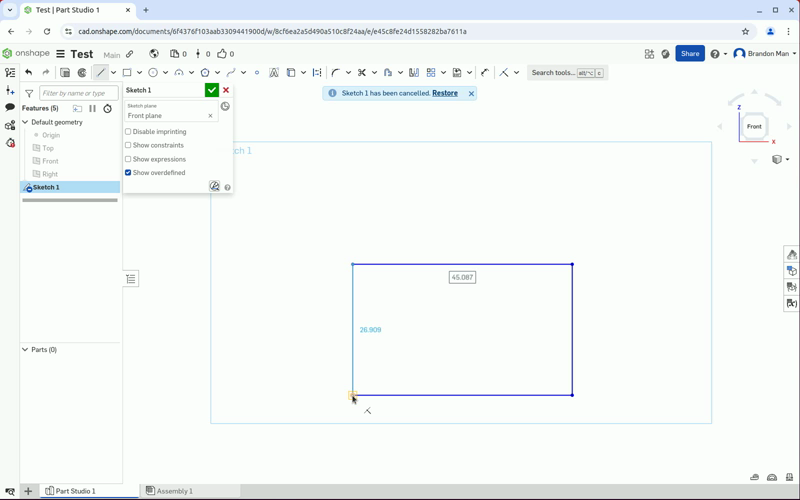
mouse_move(473, 352)
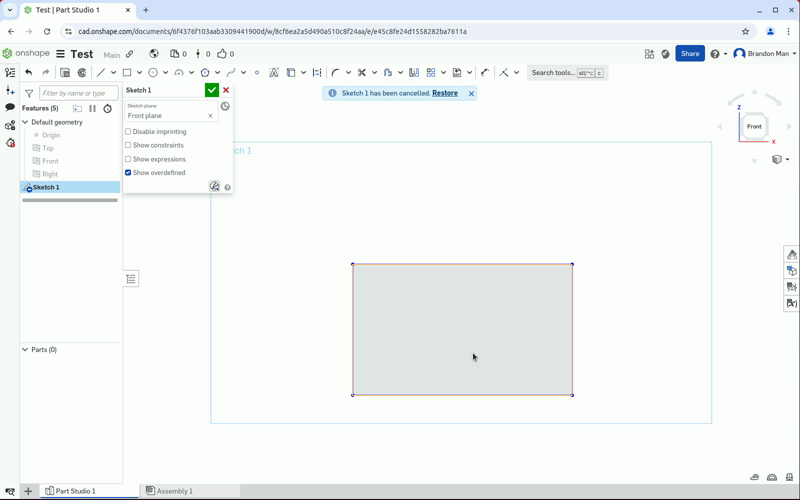
click(473, 352)
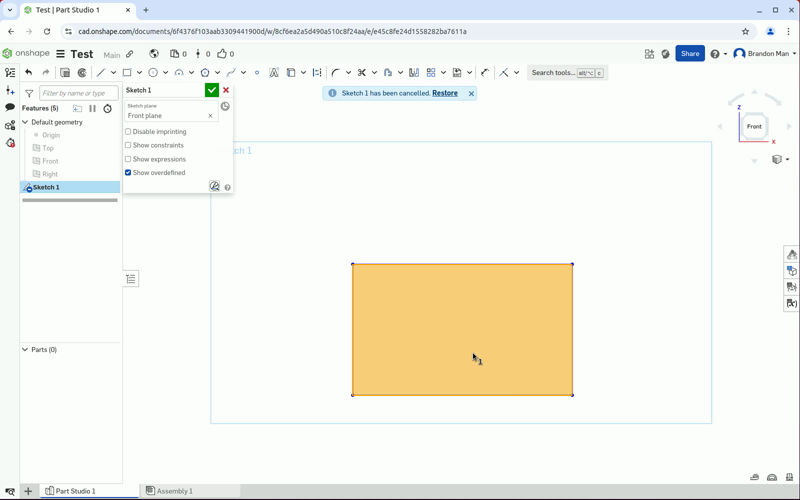
mouse_move(73, 352)
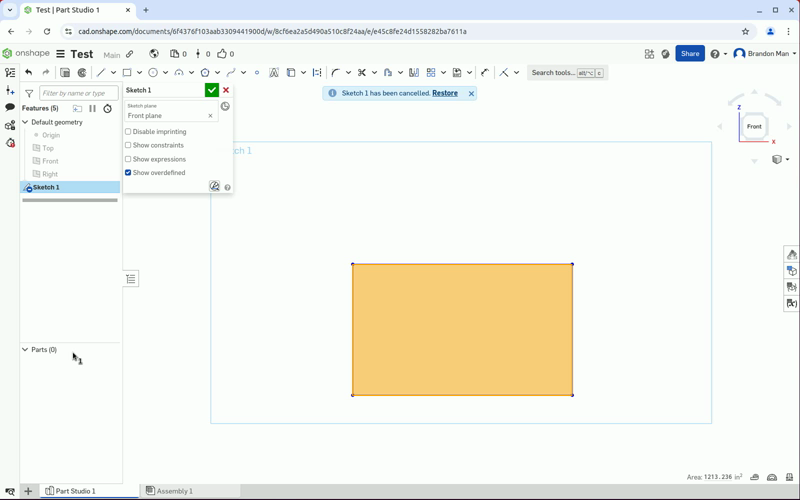
key(shift+y)
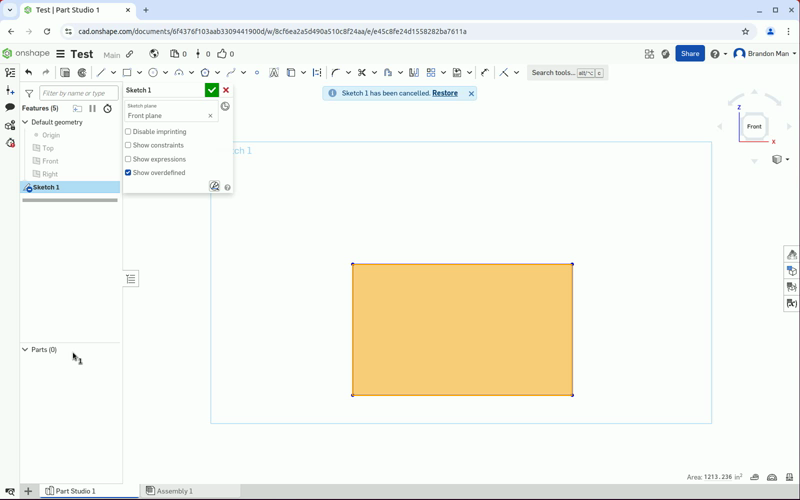
key(shift+e)
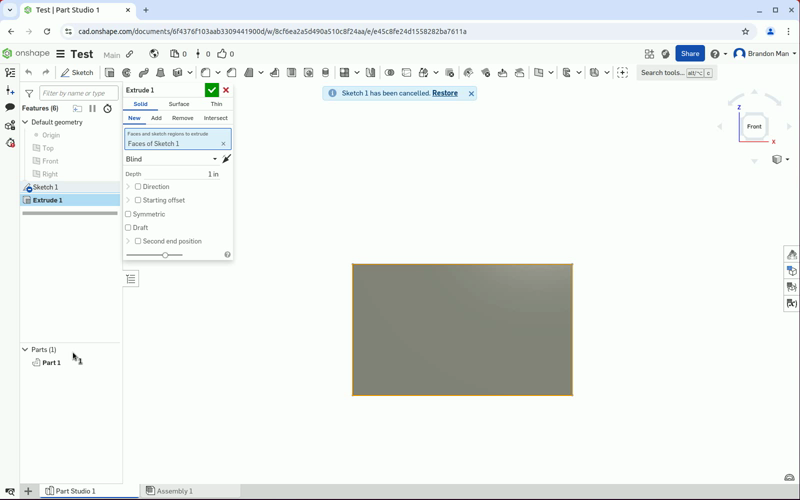
mouse_move(143, 106)
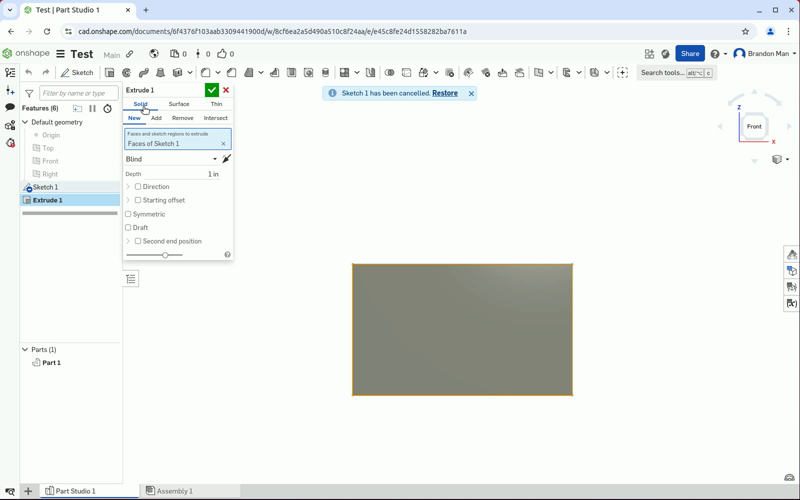
click(143, 106)
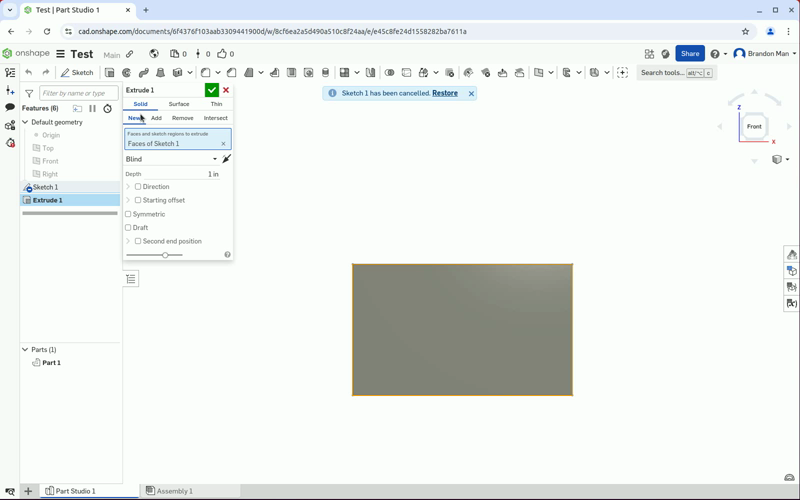
mouse_move(137, 120)
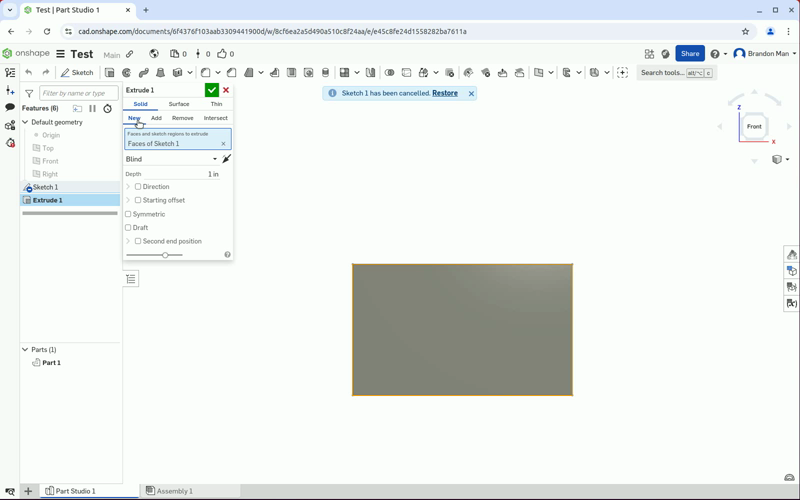
click(137, 120)
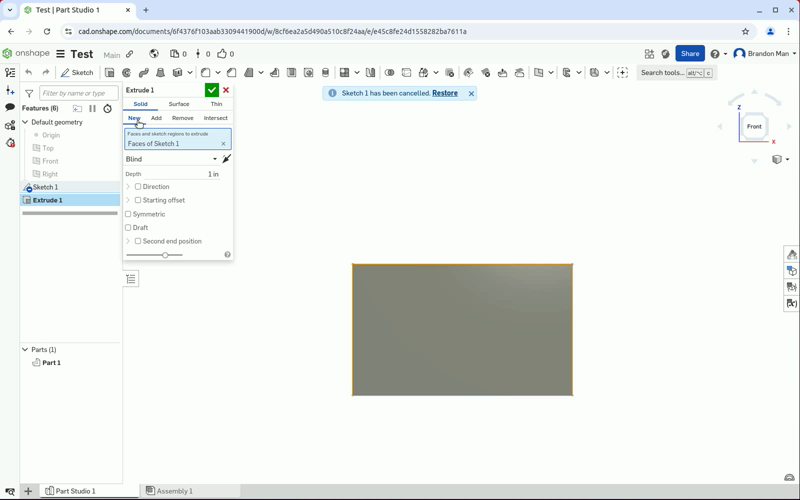
key(tab, 4)
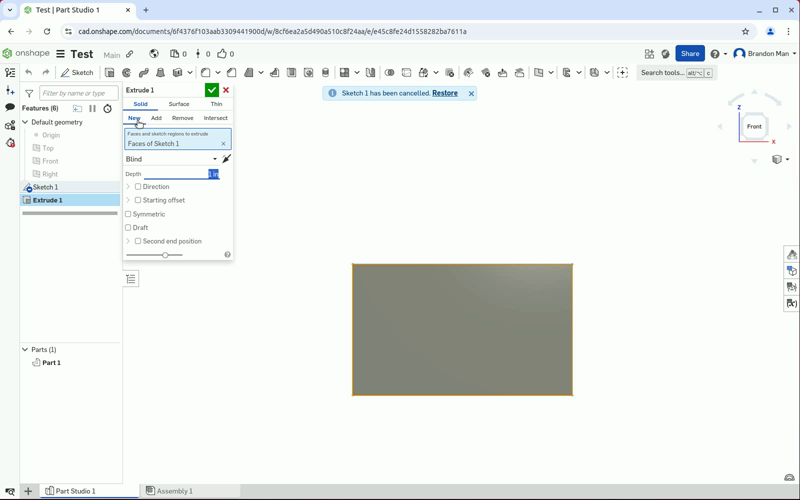
text(9.147)
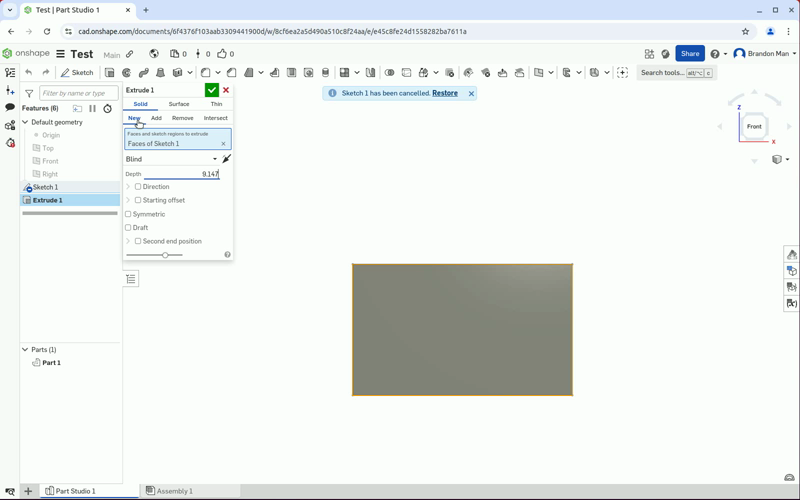
key(tab, 3)
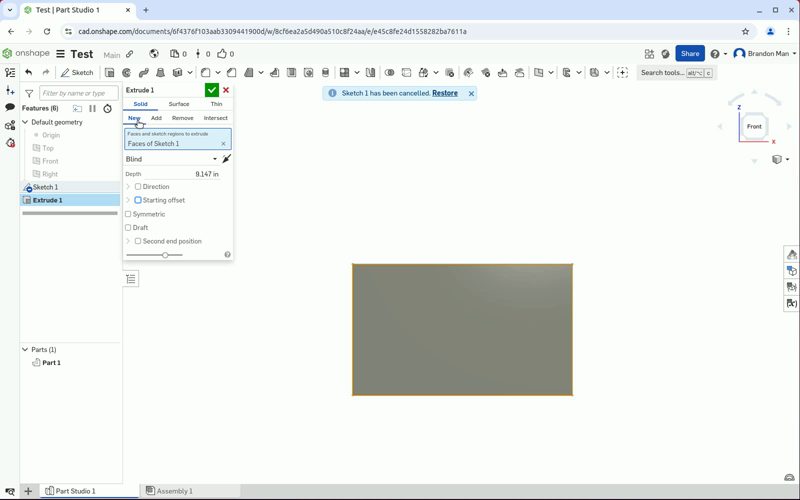
key(tab, 2)
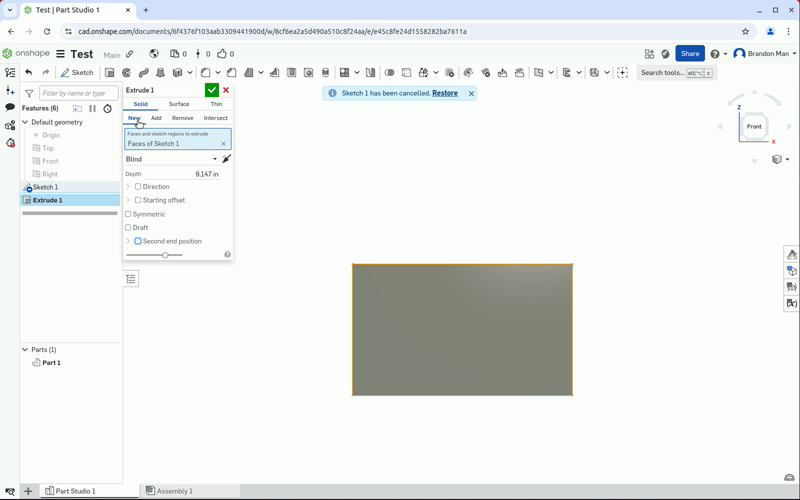
key(space)
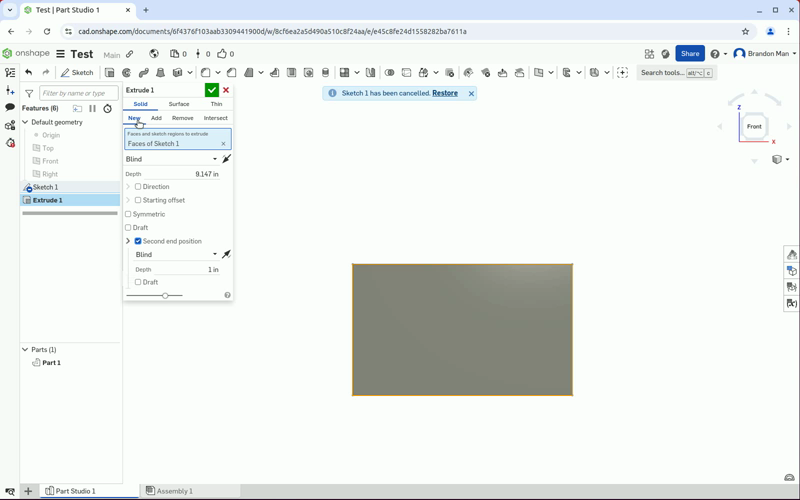
key(tab, 3)
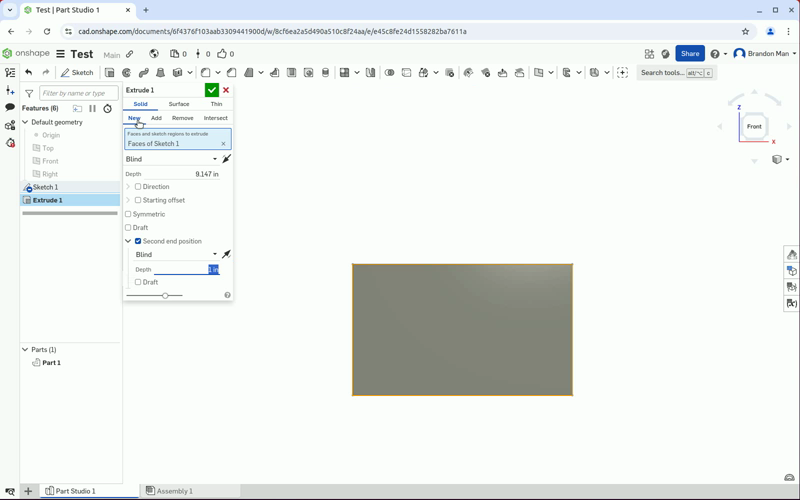
text(9.147)
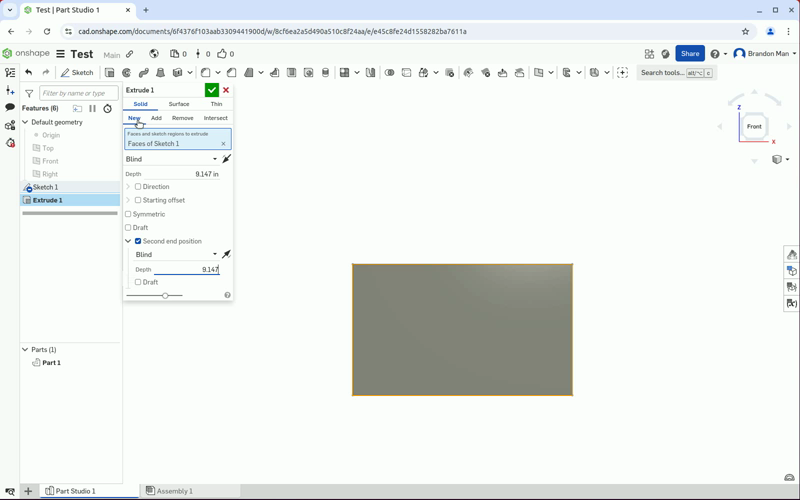
key(enter)
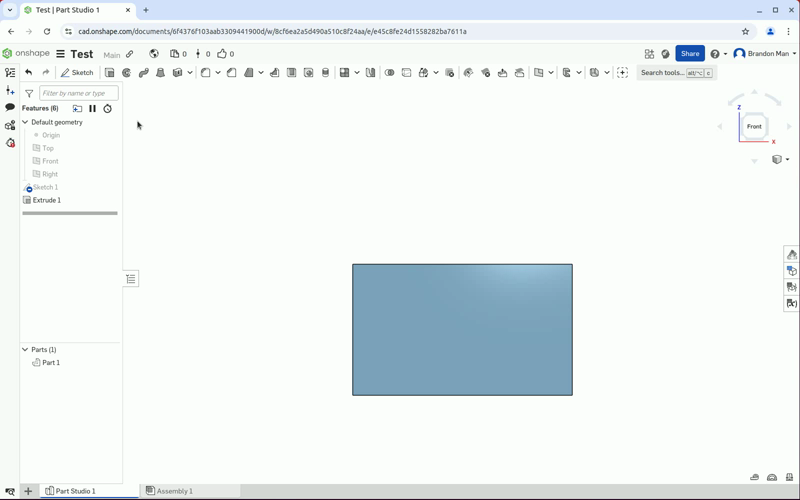
key(shift+h)
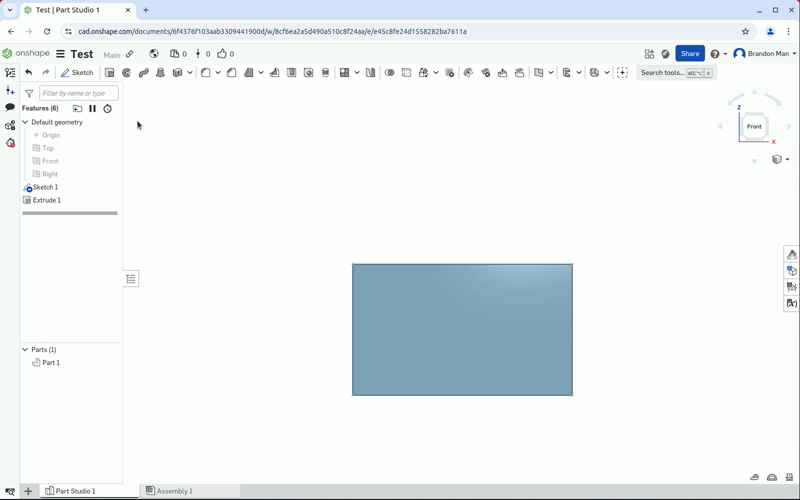
key(shift+h)
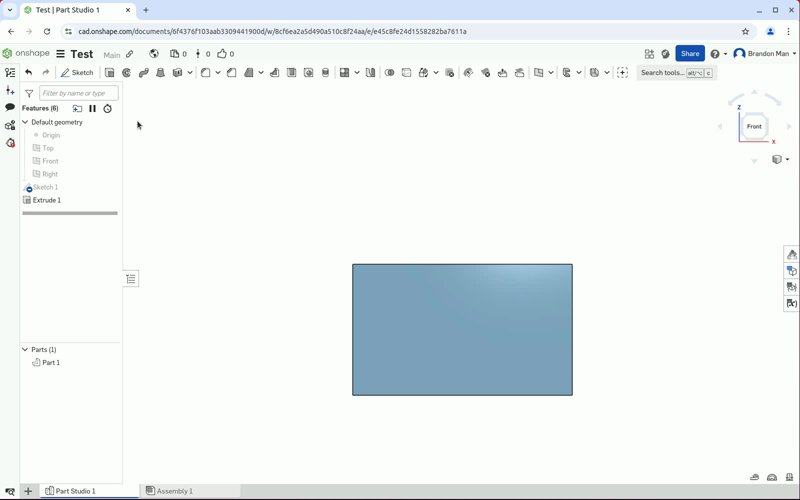
mouse_move(73, 189)
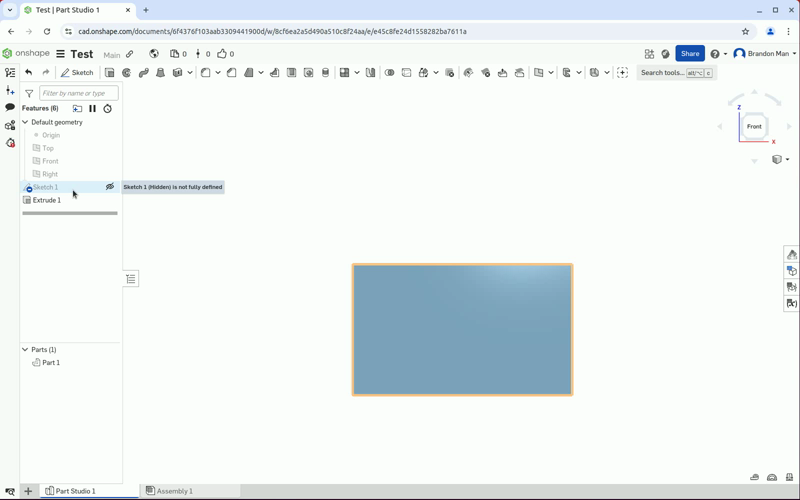
click(73, 189)
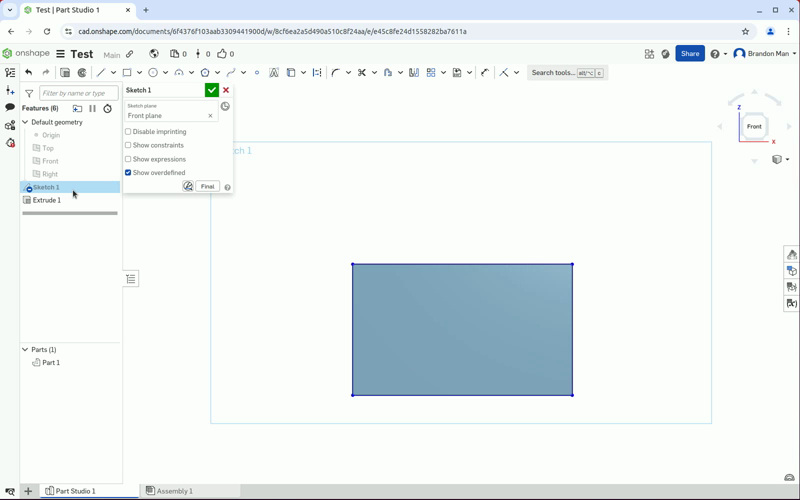
mouse_move(229, 92)
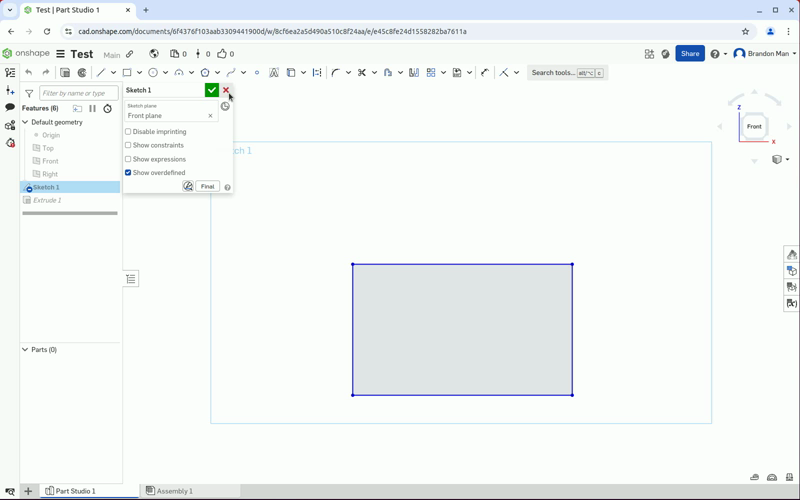
click(229, 92)
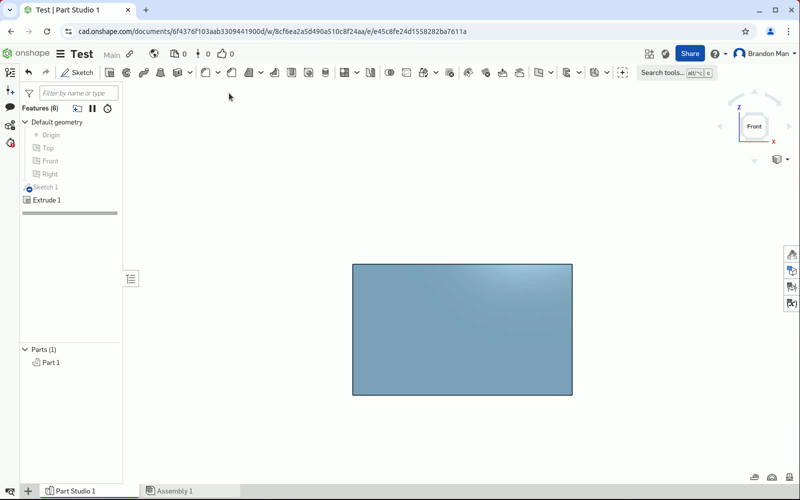
mouse_move(541, 75)
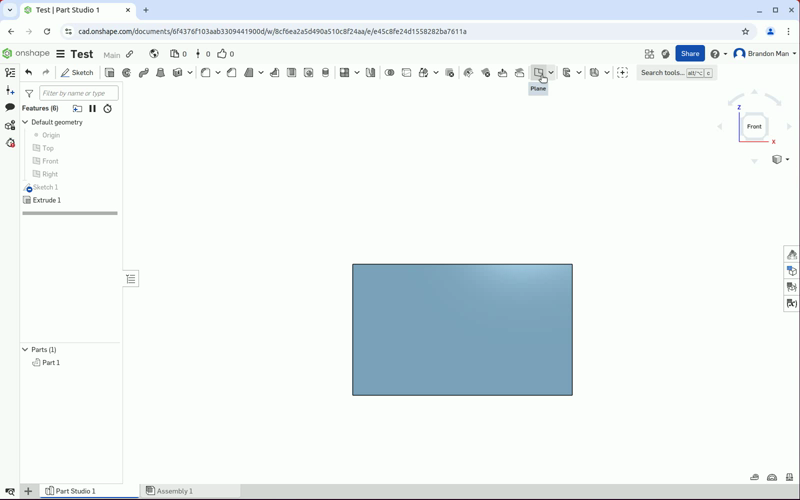
click(541, 75)
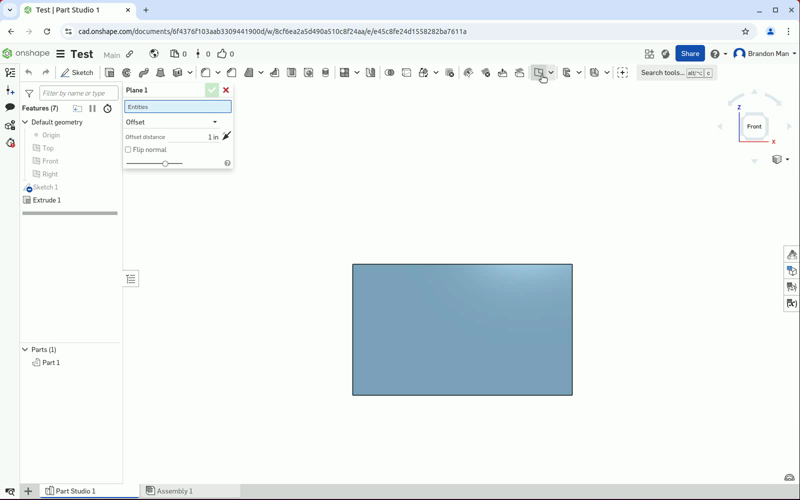
mouse_move(73, 163)
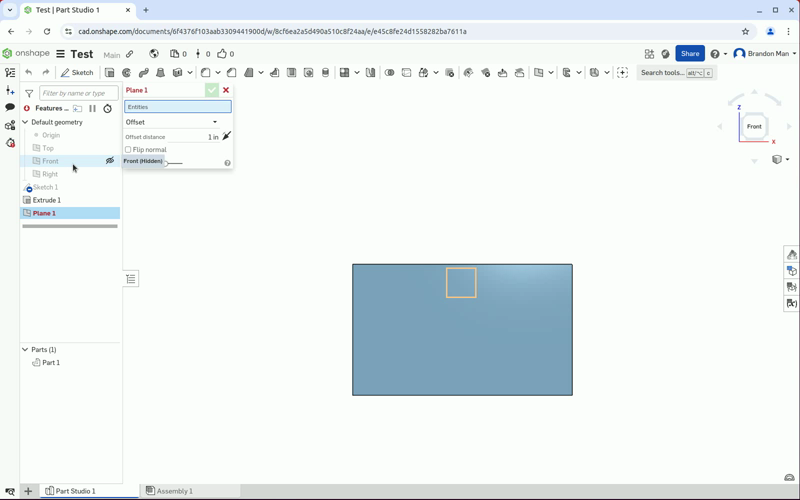
click(73, 163)
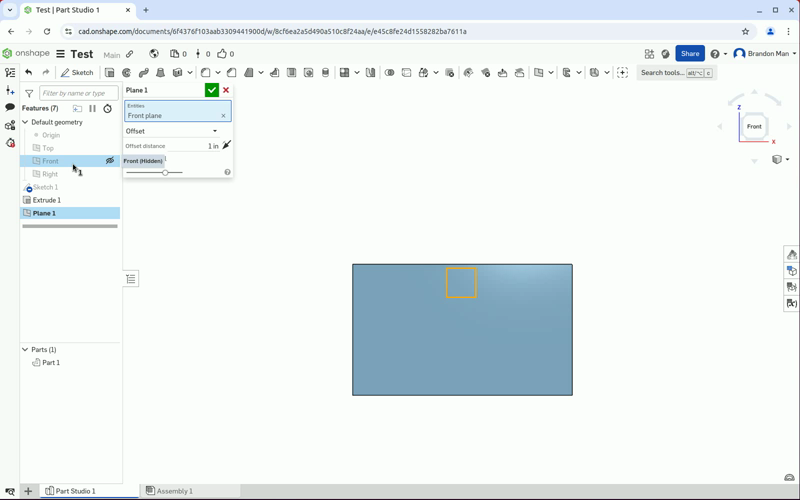
key(tab, 2)
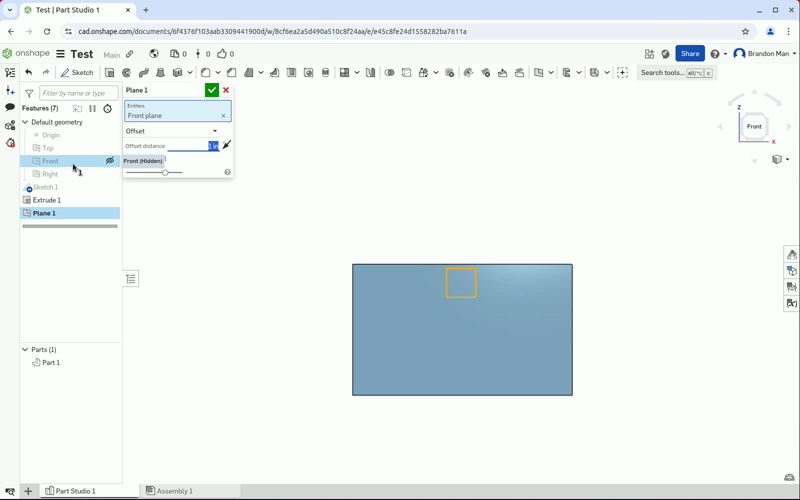
text(9.151)
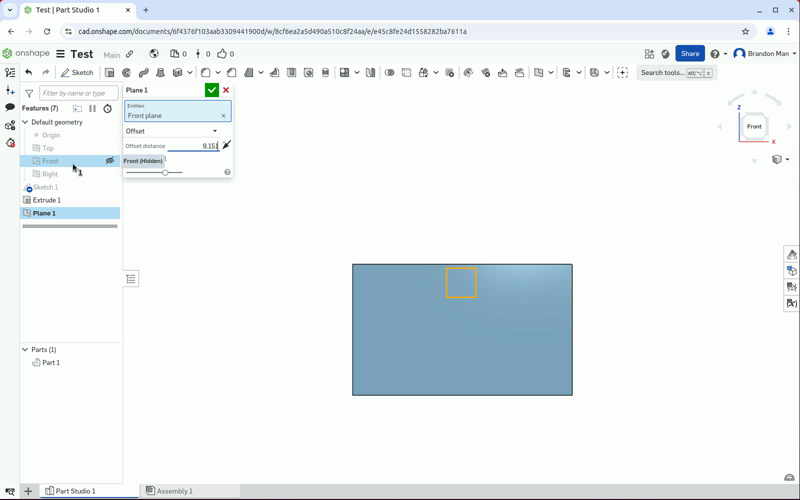
key(enter, 2)
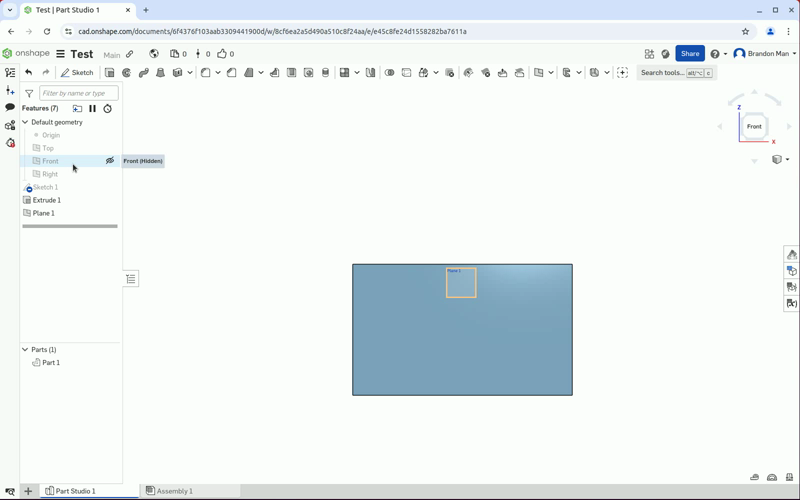
key(shift+s)
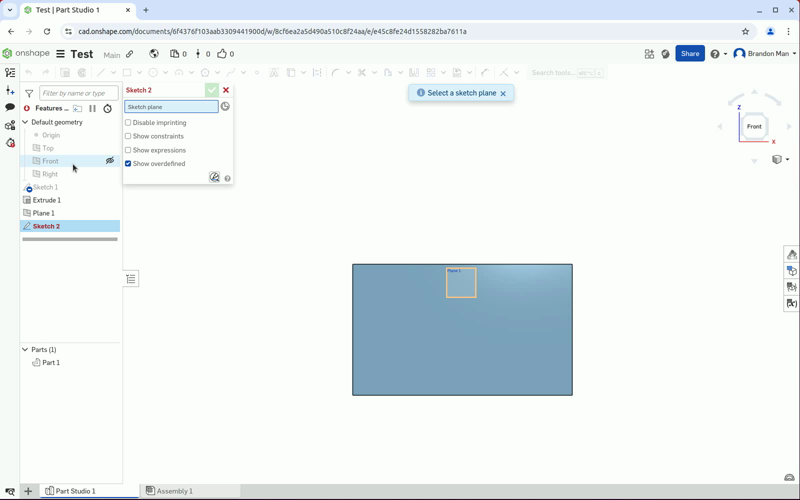
mouse_move(73, 215)
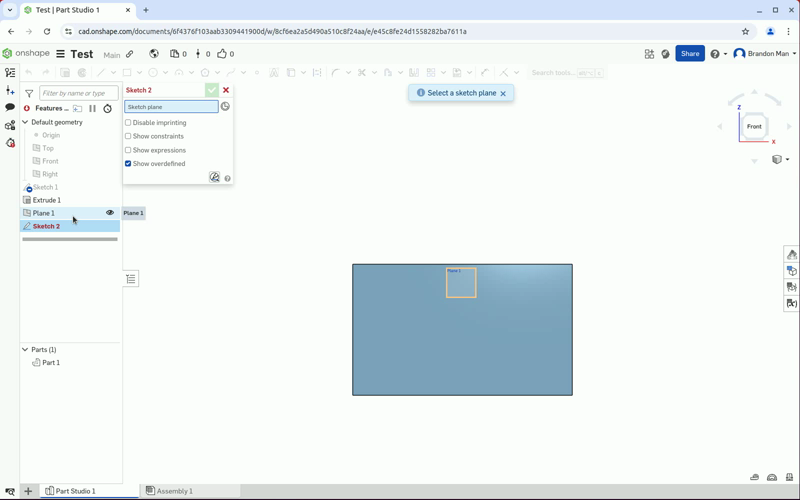
click(73, 215)
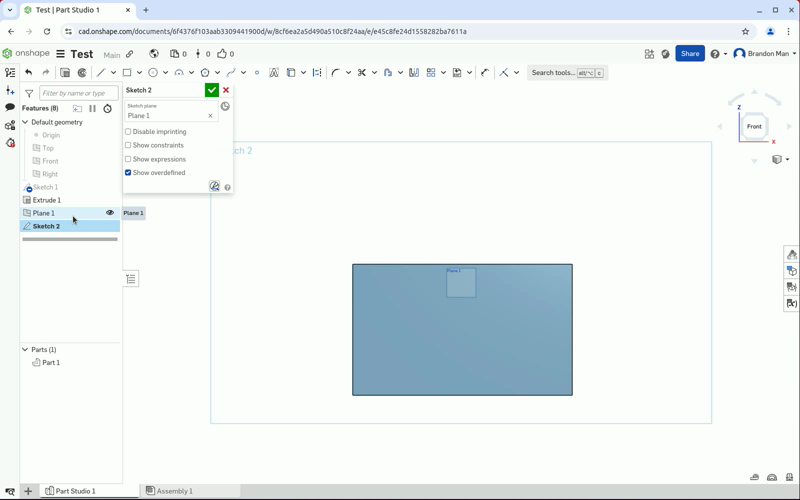
mouse_move(73, 352)
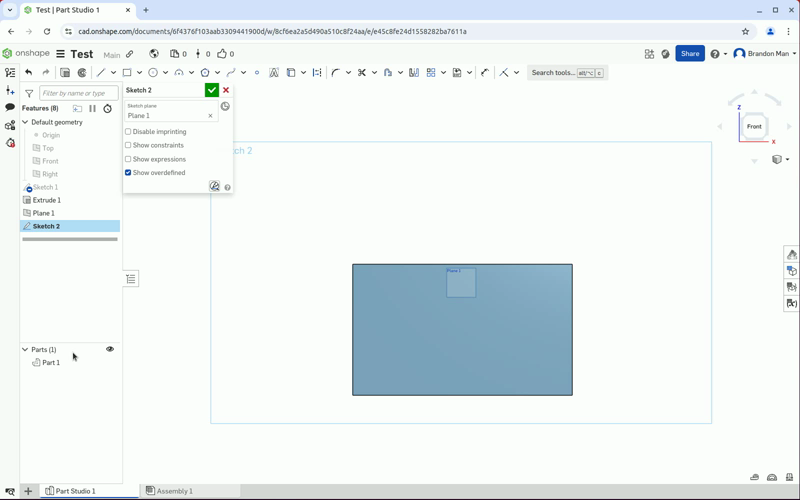
key(y)
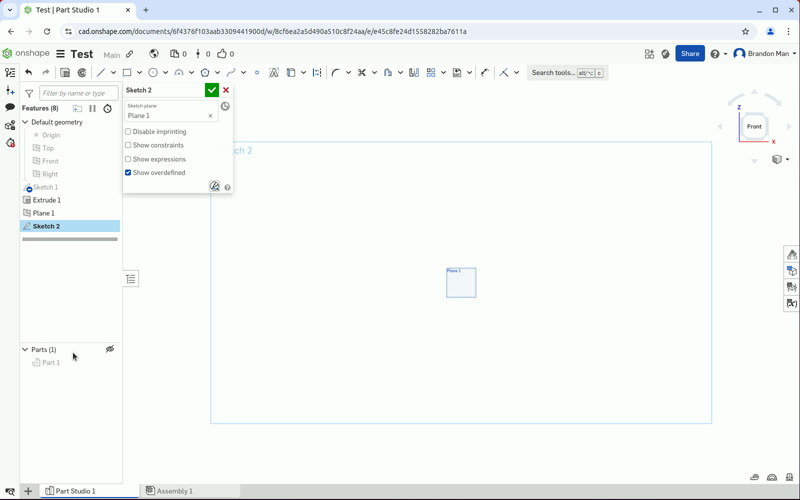
key(c)
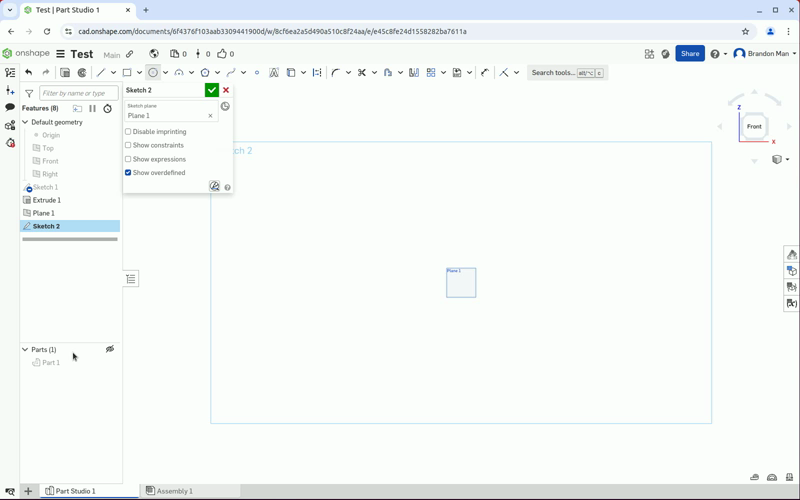
key_down(shift)
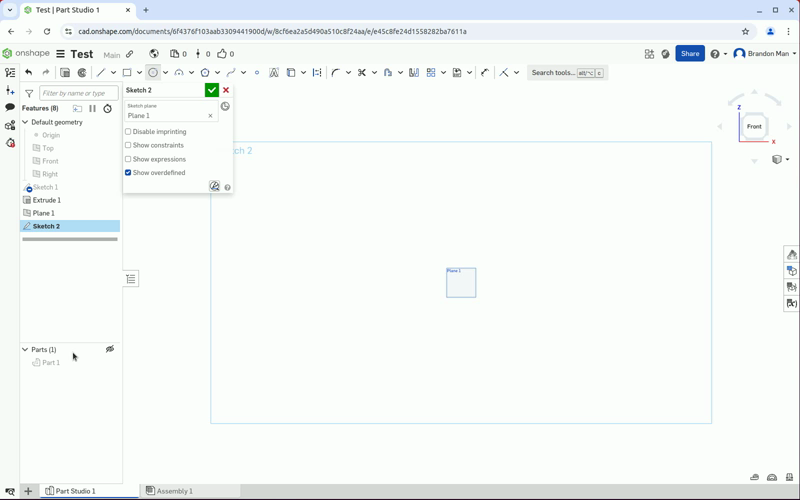
mouse_move(463, 329)
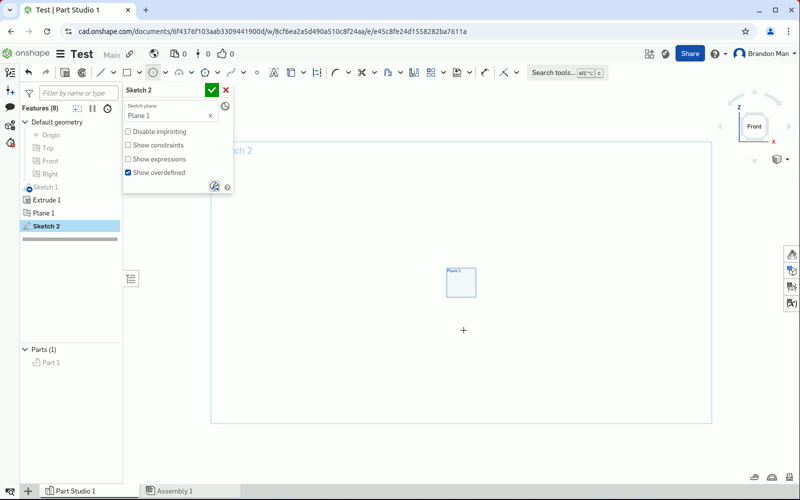
click(463, 329)
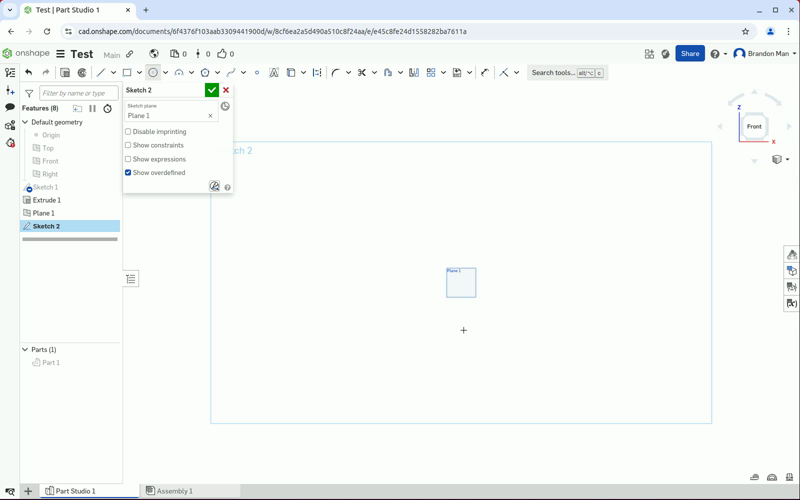
key_up(shift)
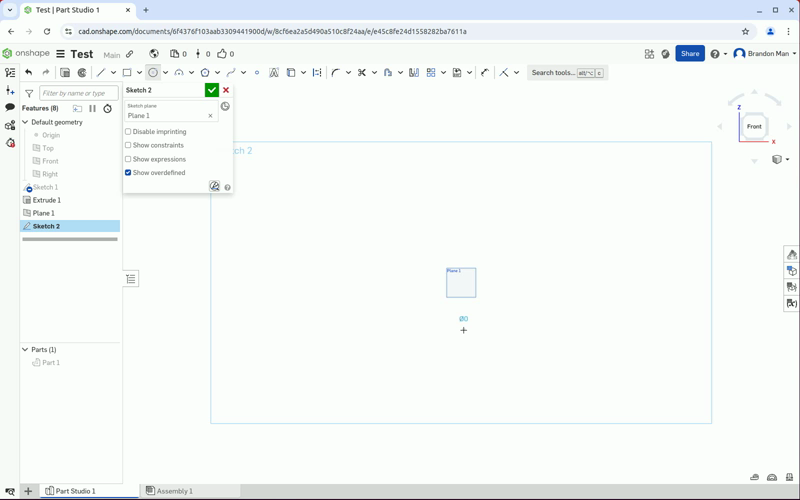
mouse_move(486, 329)
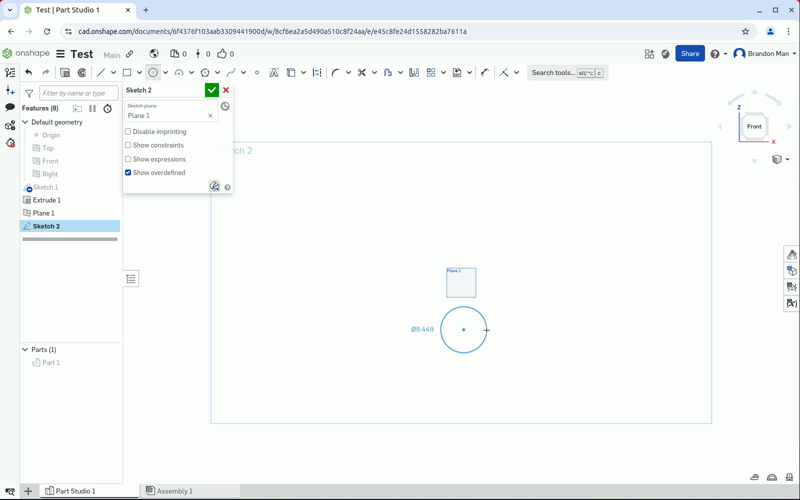
click(486, 329)
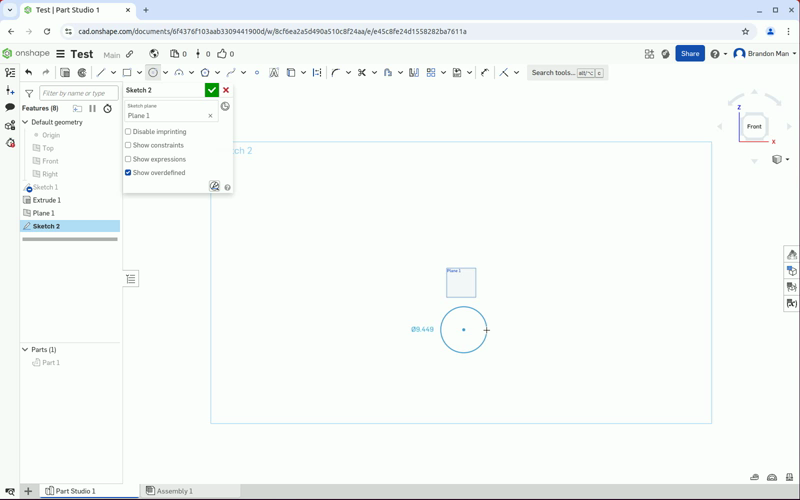
key(esc)
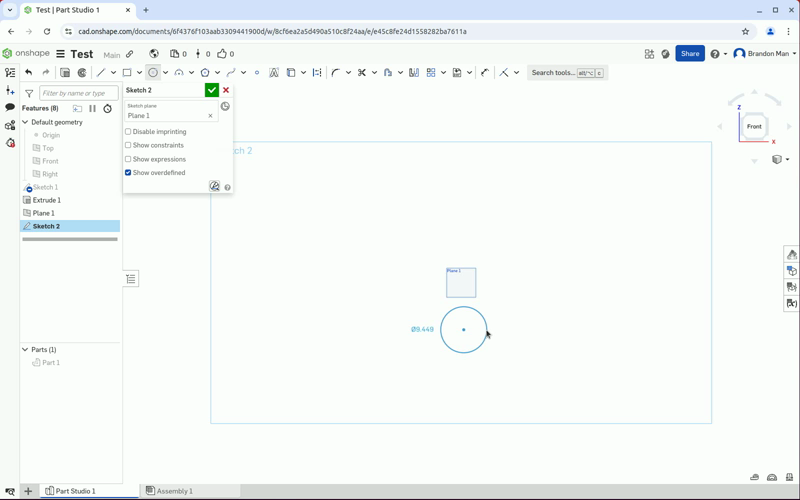
mouse_move(467, 330)
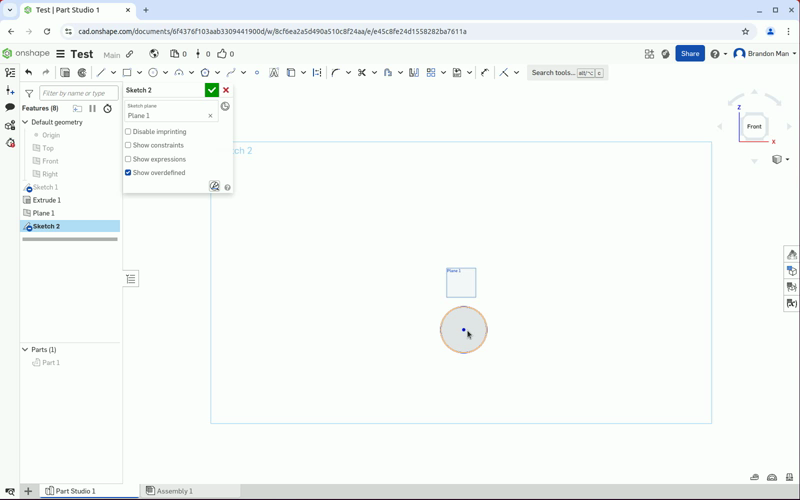
scroll(6)
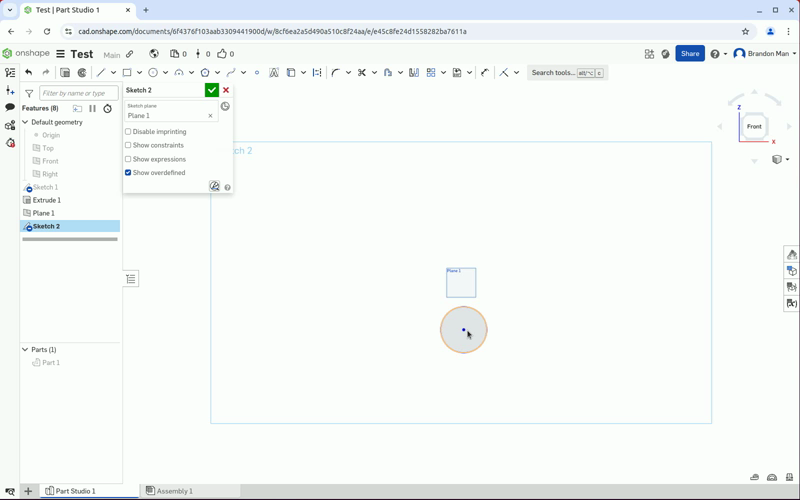
scroll(6)
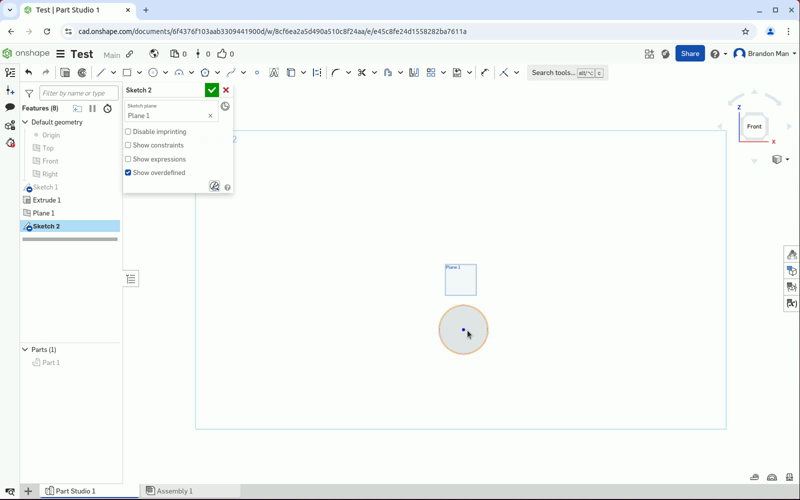
scroll(6)
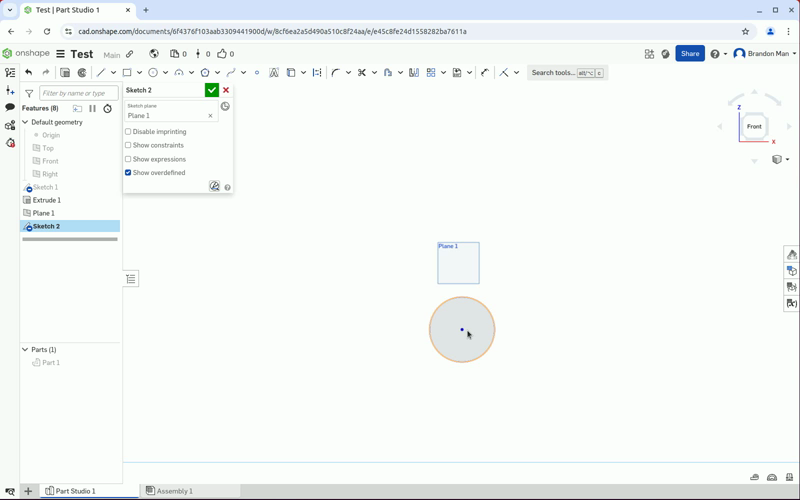
scroll(6)
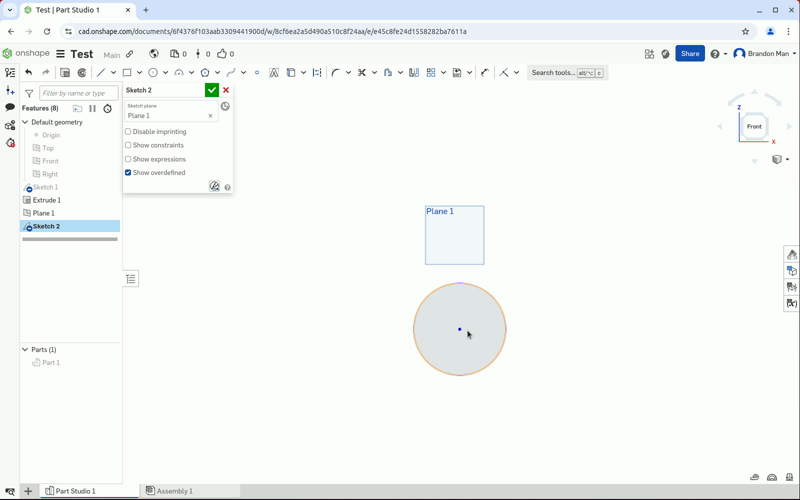
scroll(6)
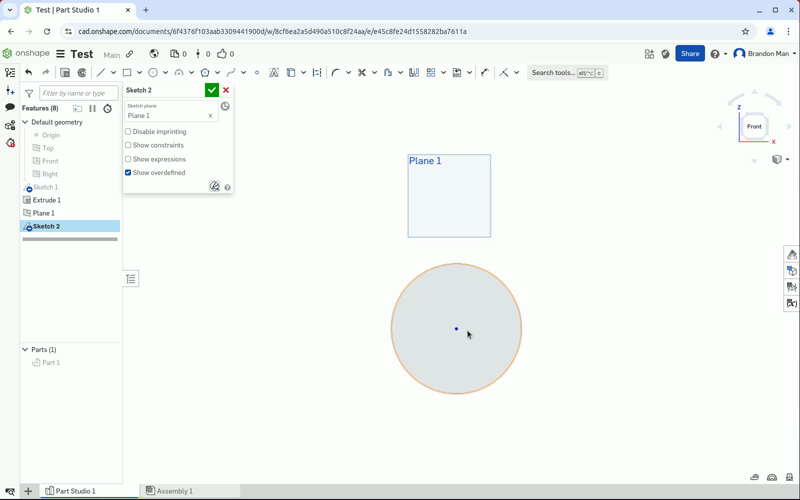
scroll(6)
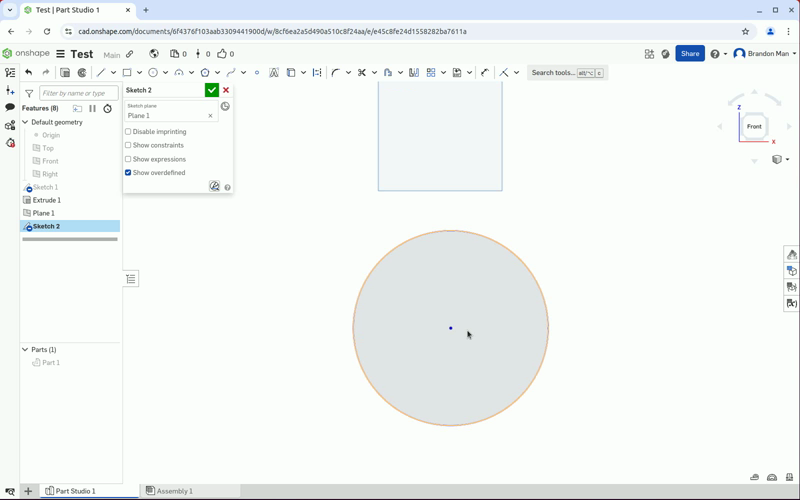
scroll(6)
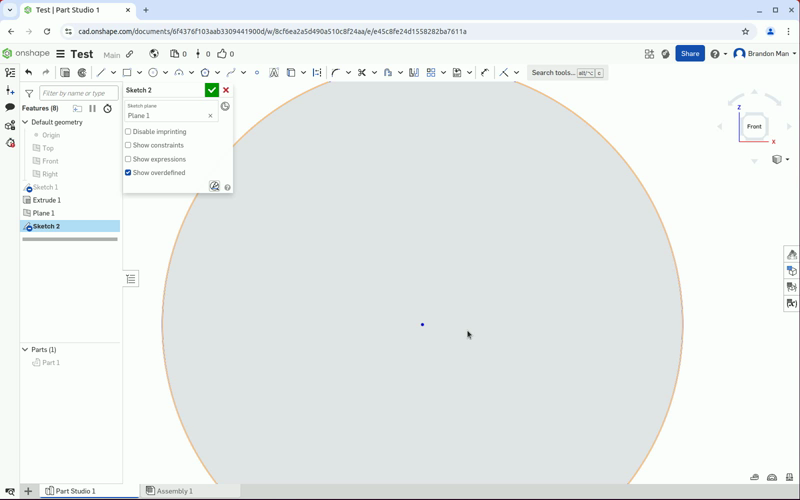
click(467, 330)
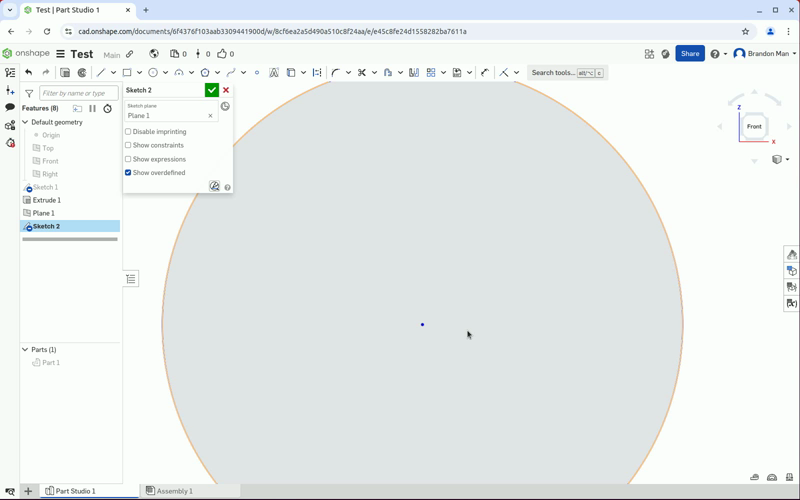
scroll(-6)
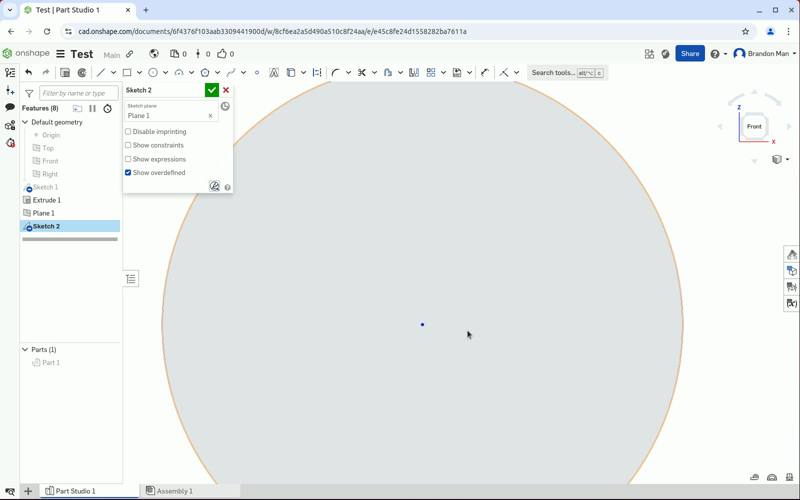
scroll(-6)
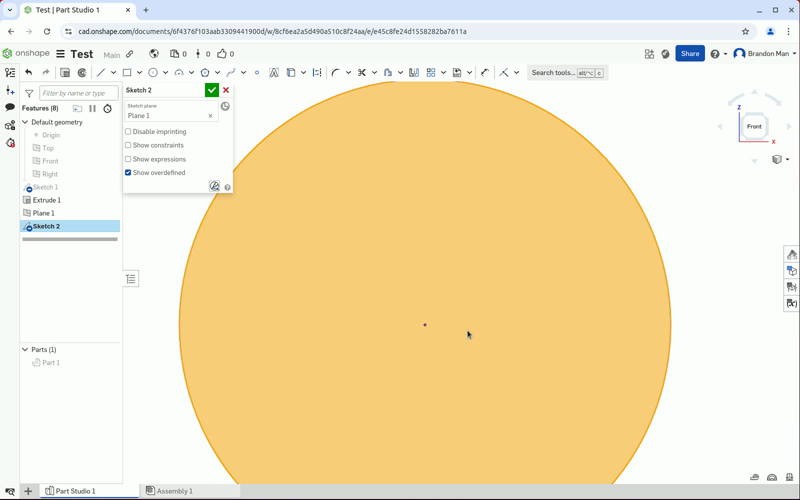
scroll(-6)
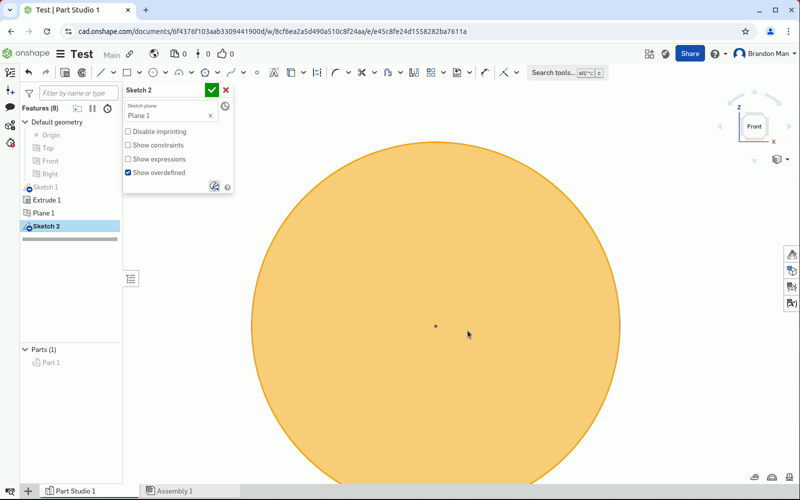
scroll(-6)
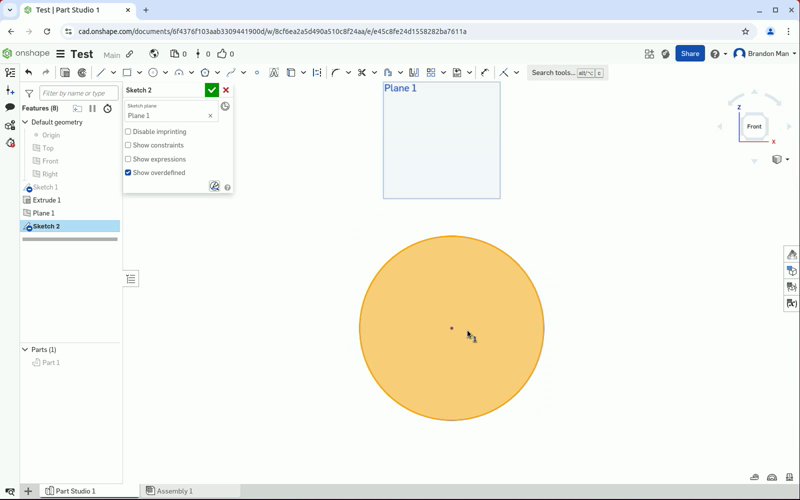
scroll(-6)
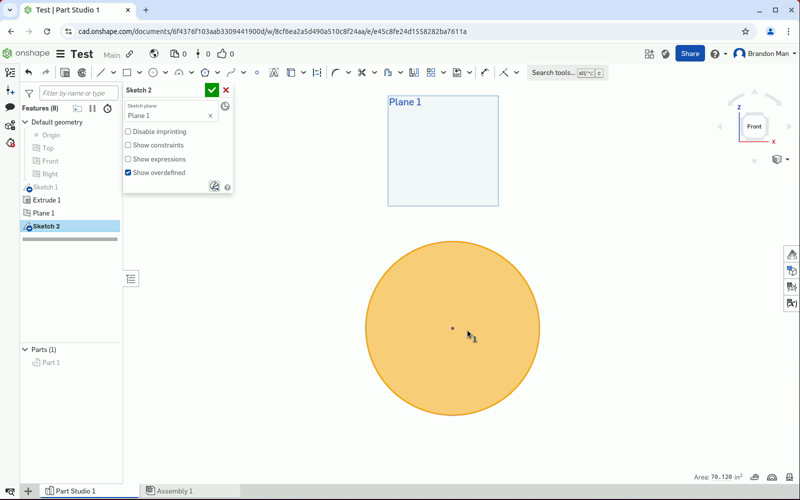
scroll(-6)
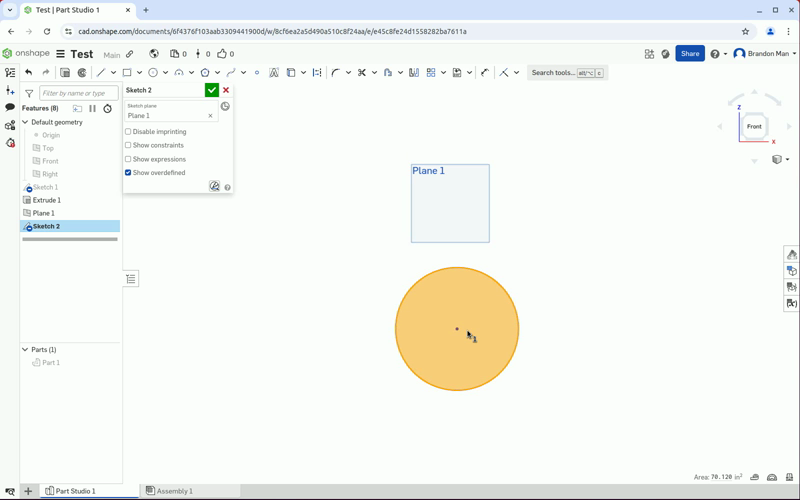
scroll(-6)
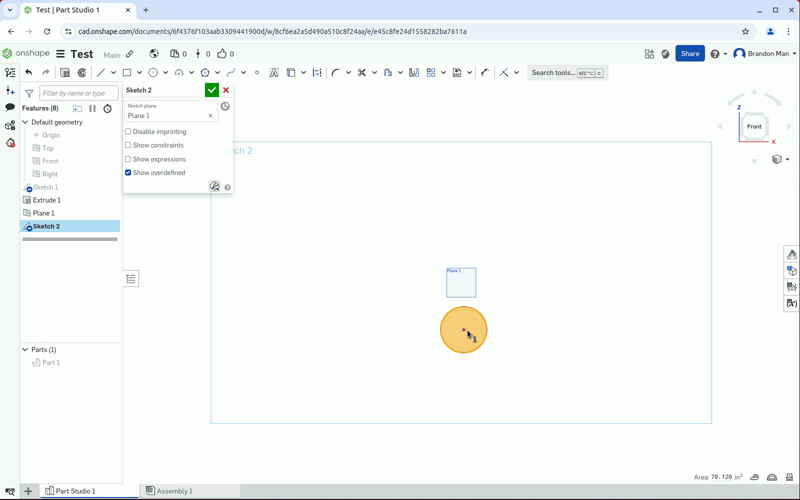
mouse_move(73, 352)
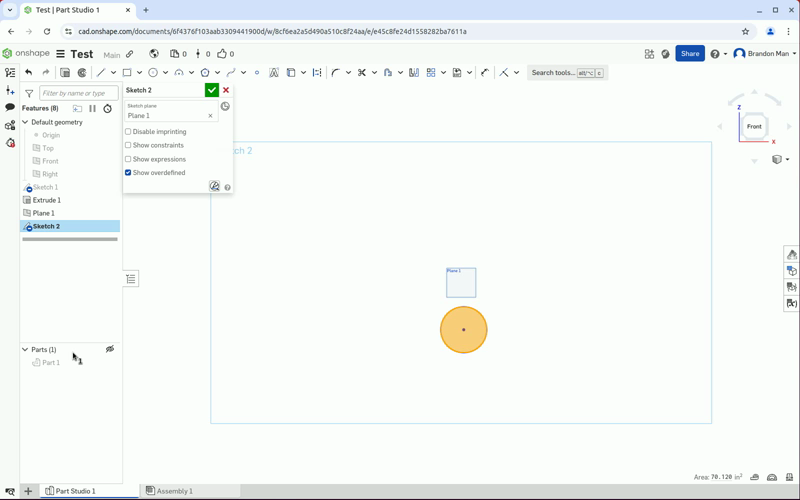
key(shift+y)
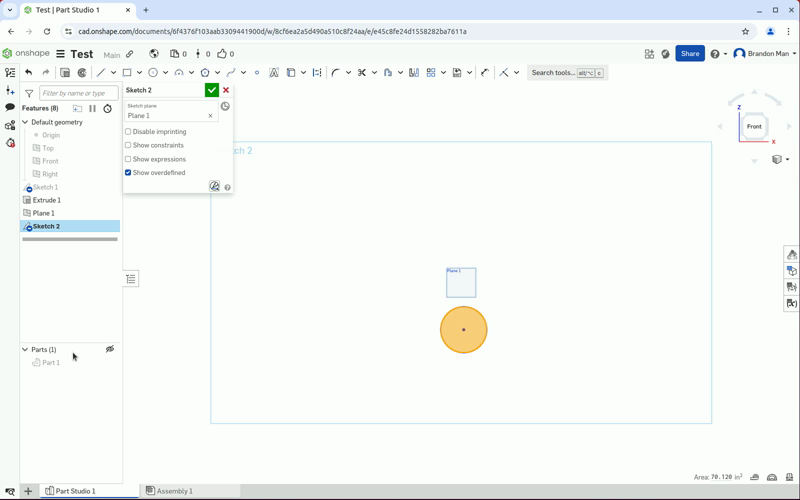
key(shift+e)
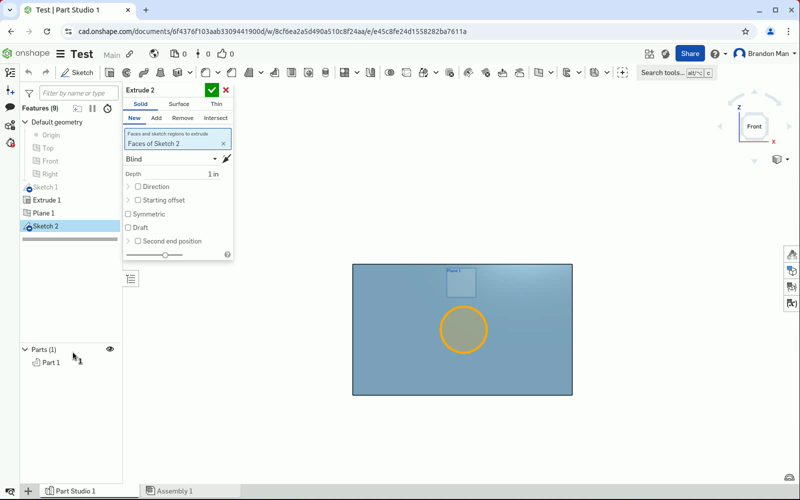
mouse_move(143, 106)
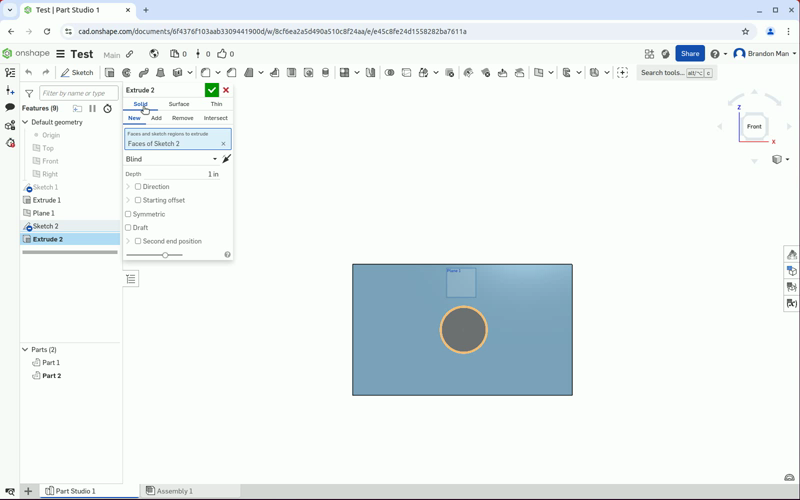
click(143, 106)
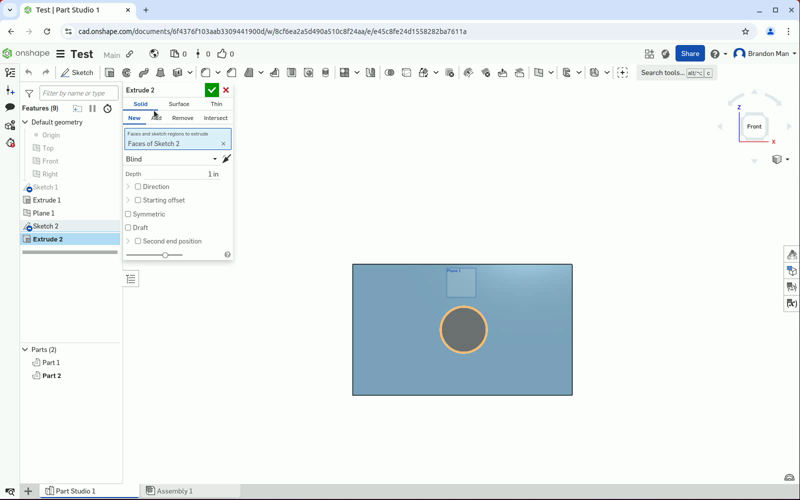
mouse_move(186, 120)
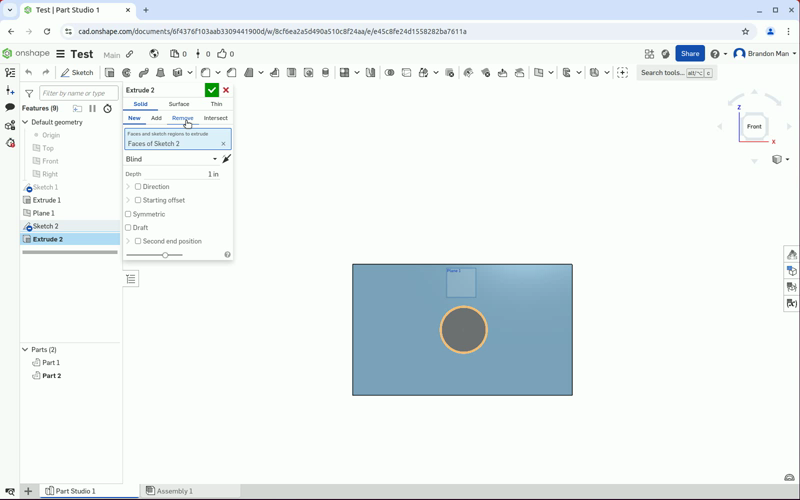
click(186, 120)
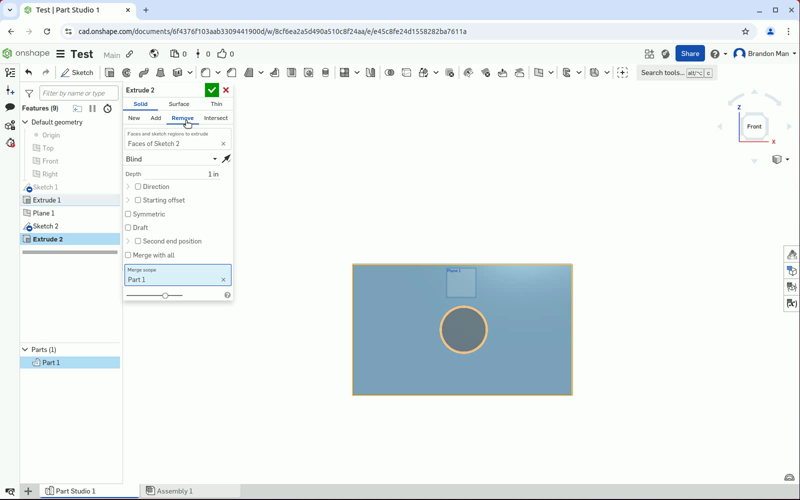
key(tab, 4)
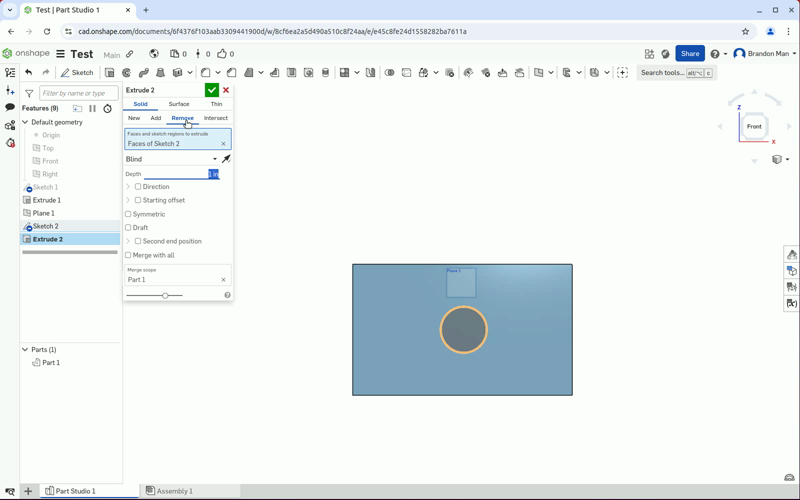
text(15.887)
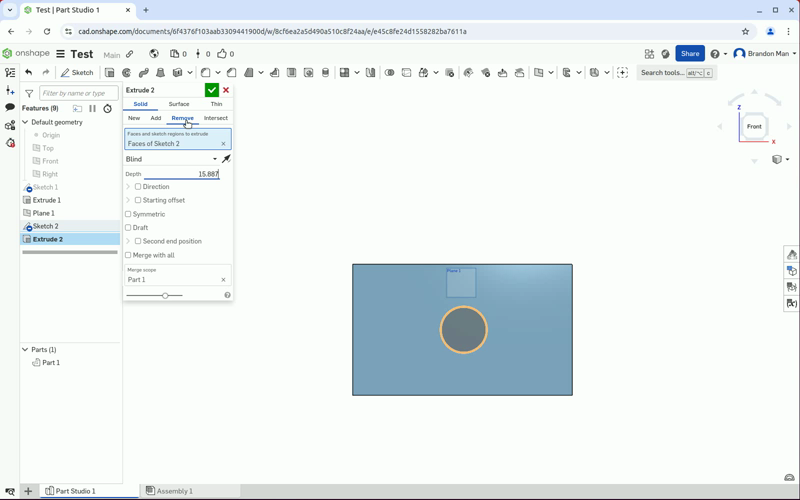
key(tab, 6)
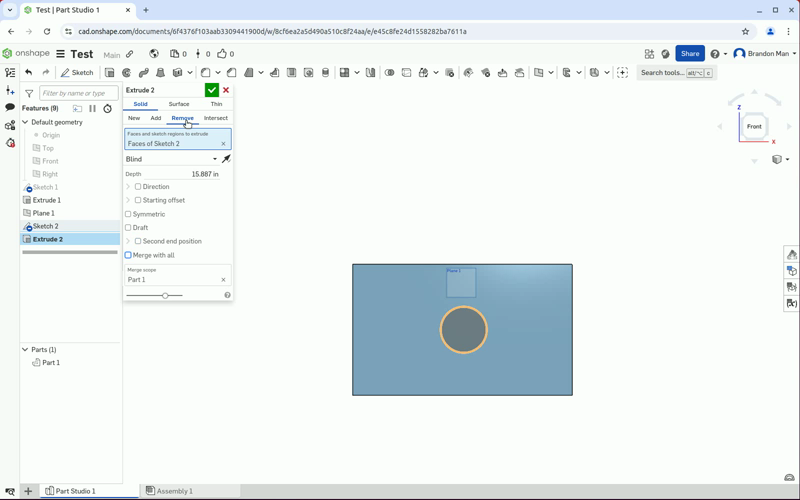
key(space)
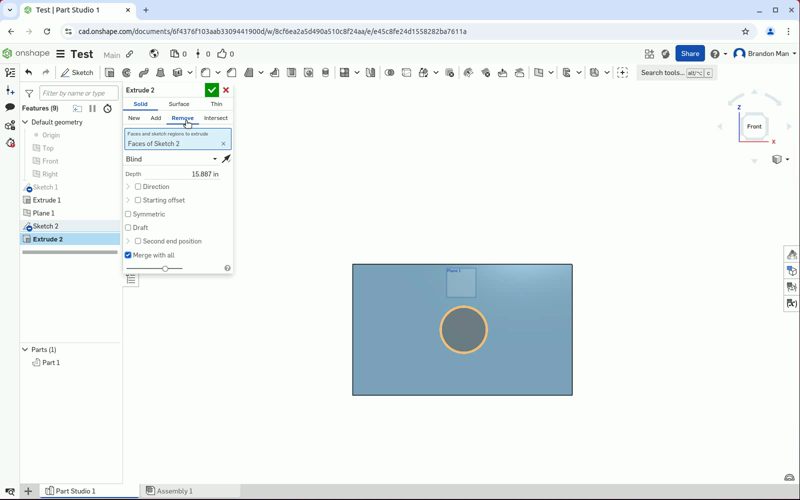
key(enter)
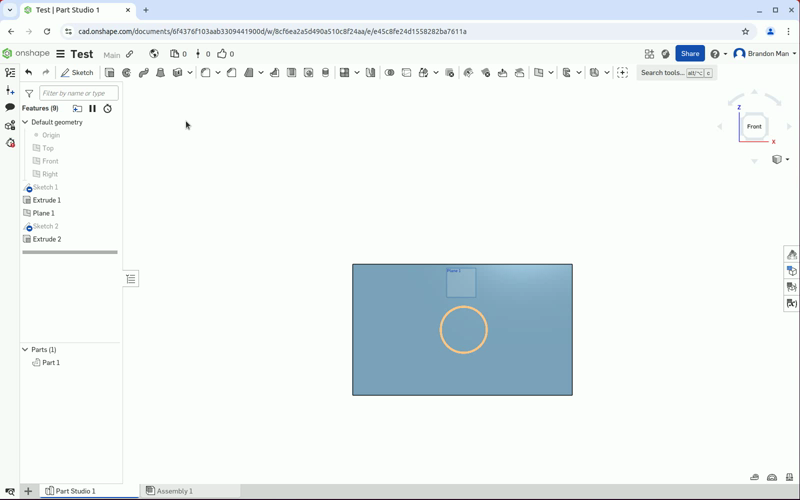
key(shift+h)
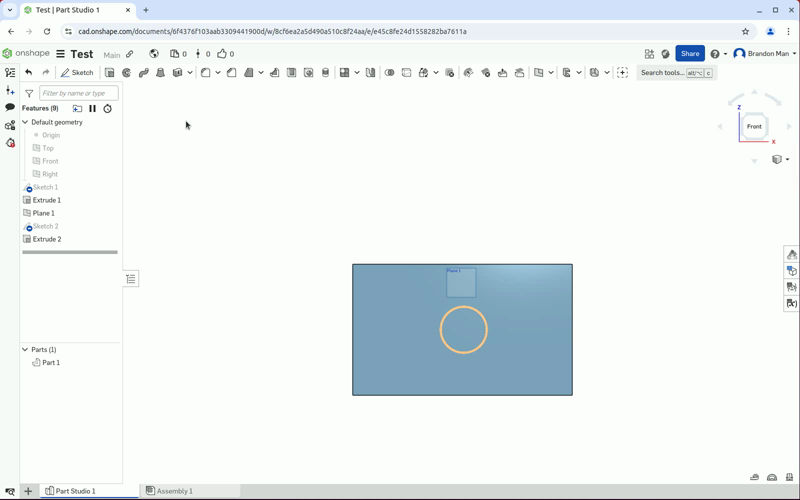
key(shift+h)
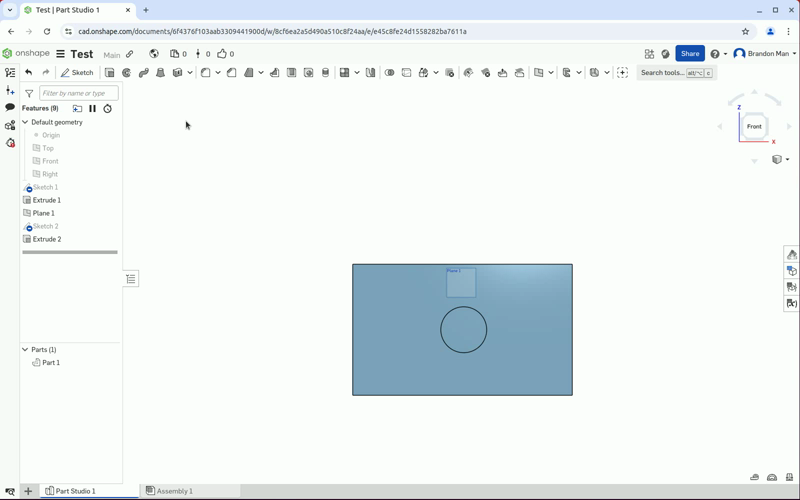
mouse_move(73, 189)
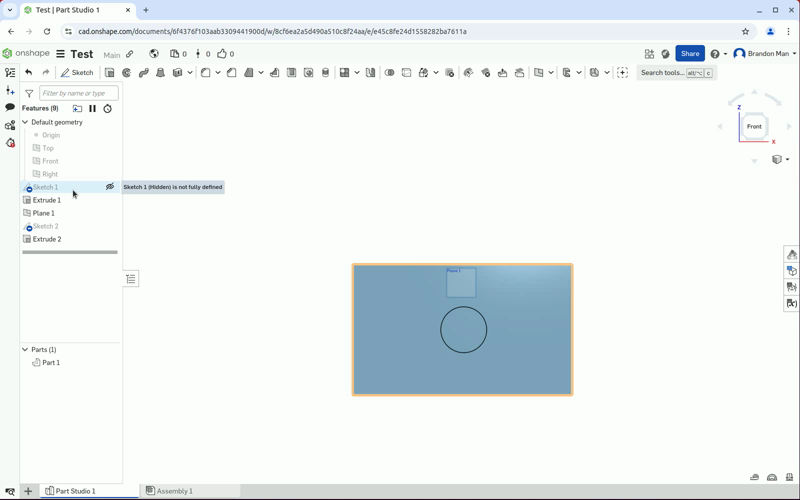
click(73, 189)
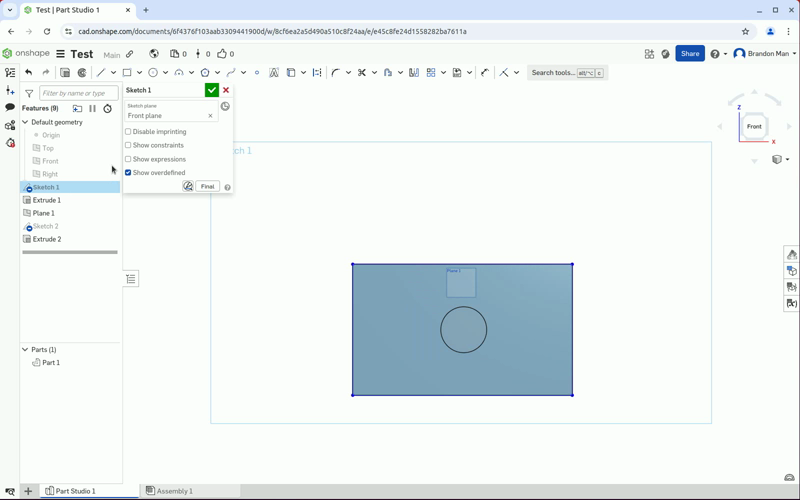
mouse_move(229, 92)
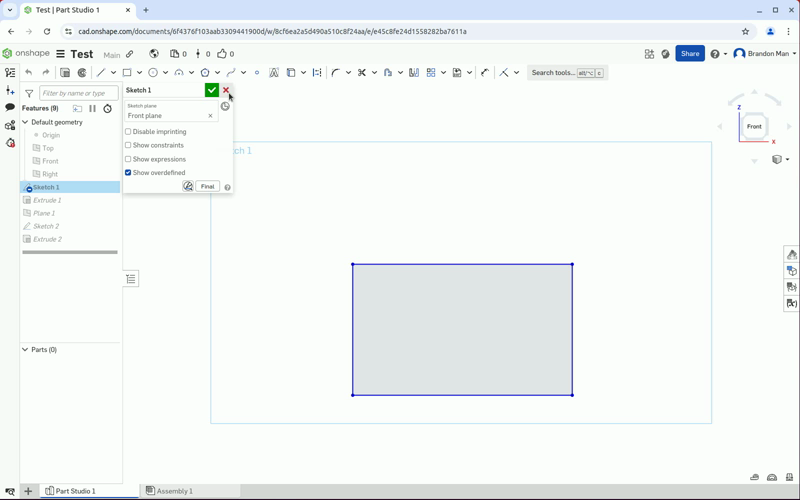
click(229, 92)
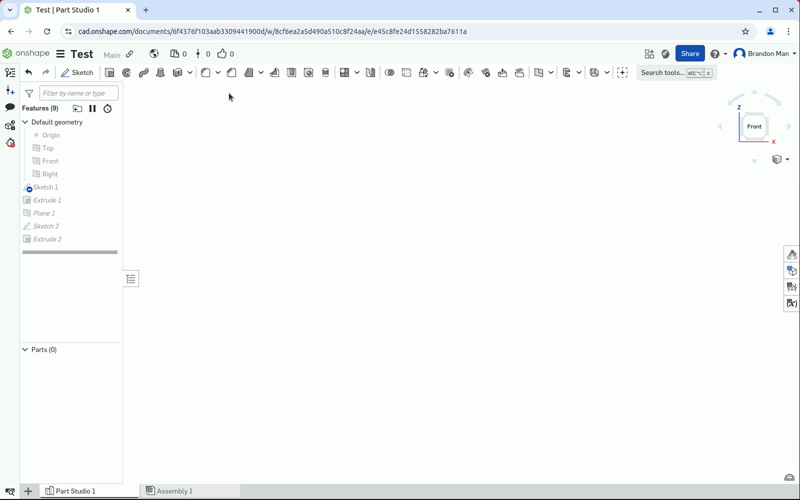
mouse_move(73, 352)
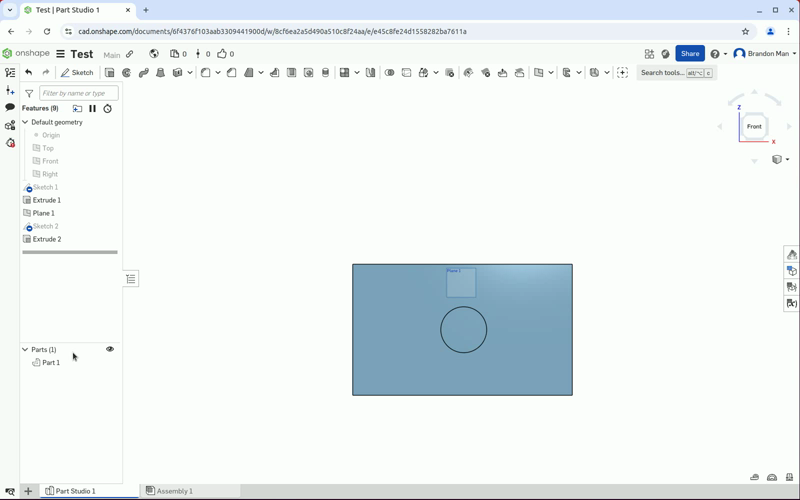
key(y)
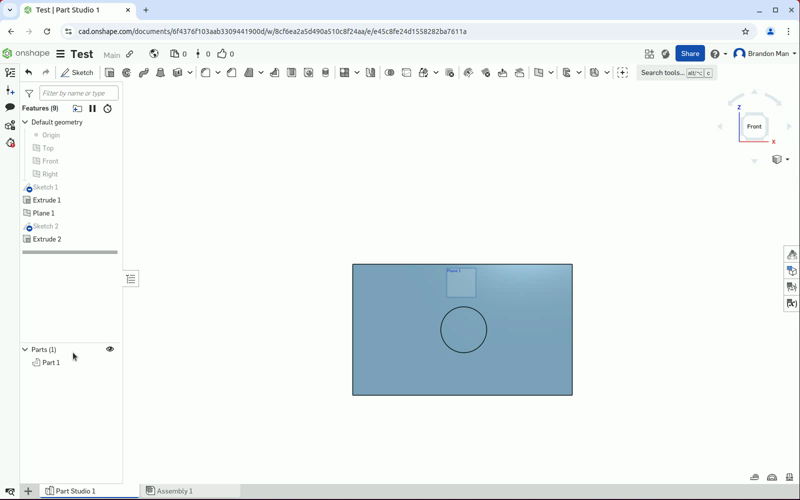
key(shift+p)
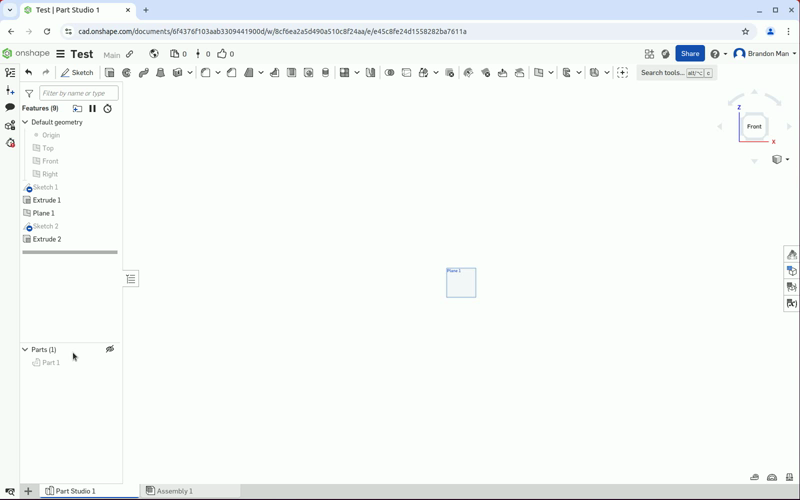
key(space)
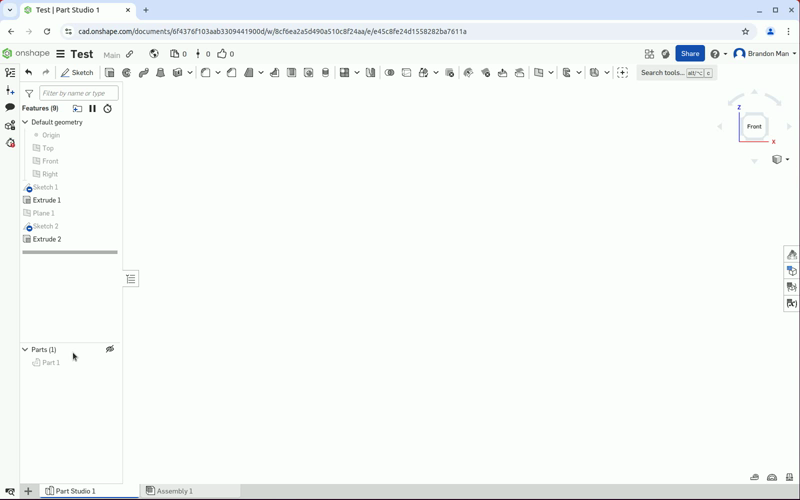
key_down(shift)
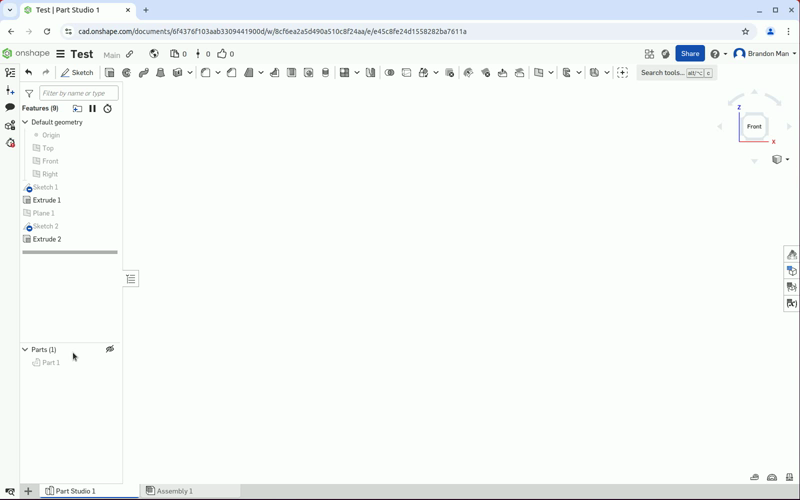
key(left)
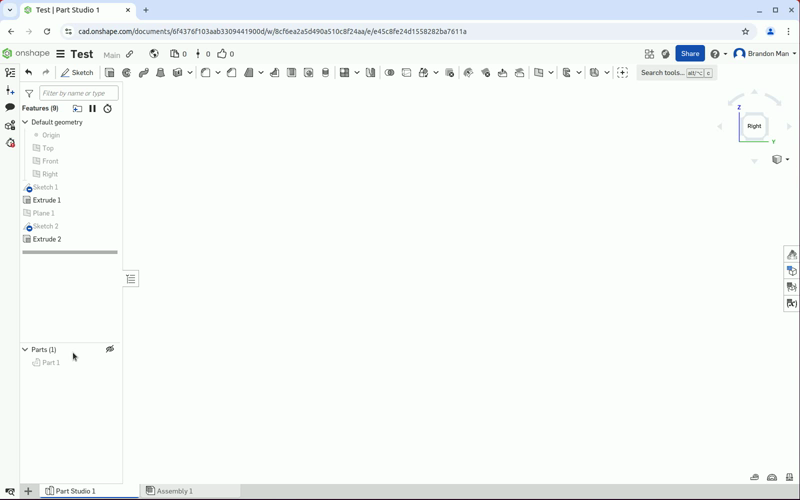
key_up(shift)
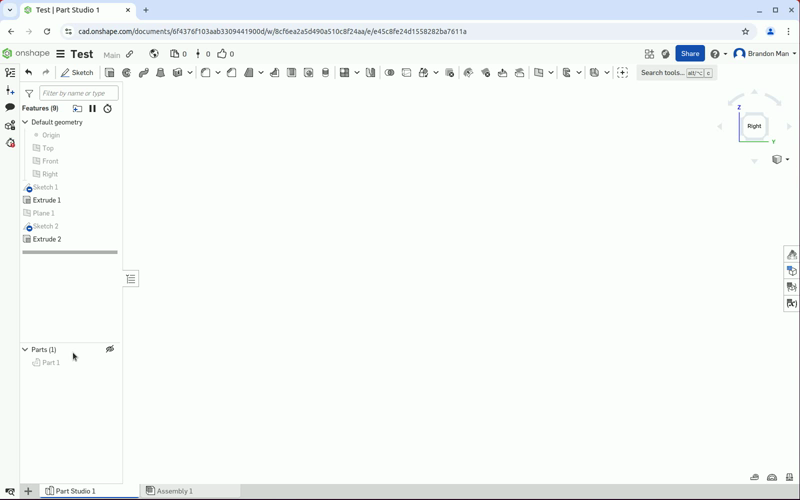
mouse_move(73, 352)
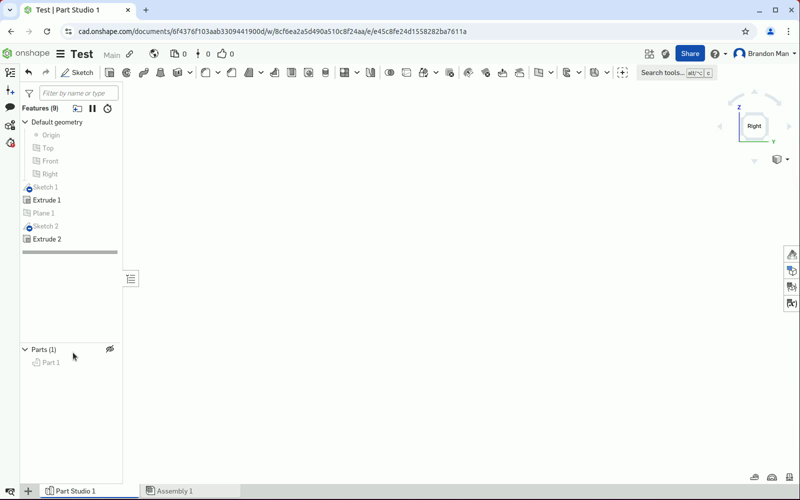
key(shift+y)
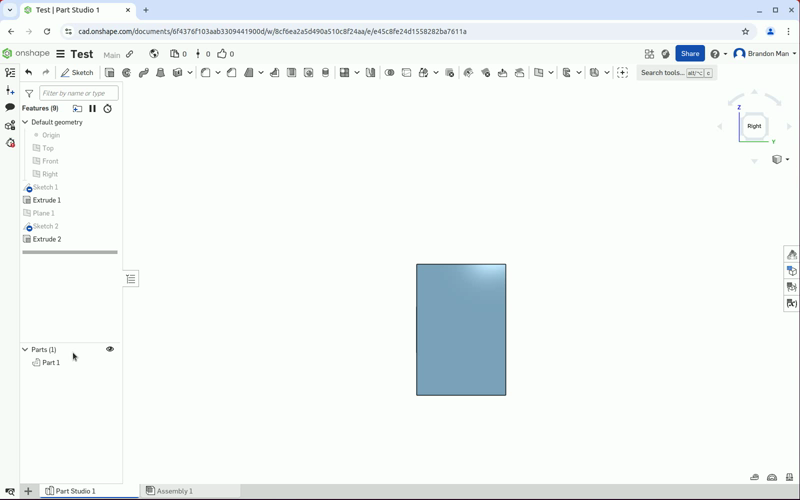
mouse_move(541, 75)
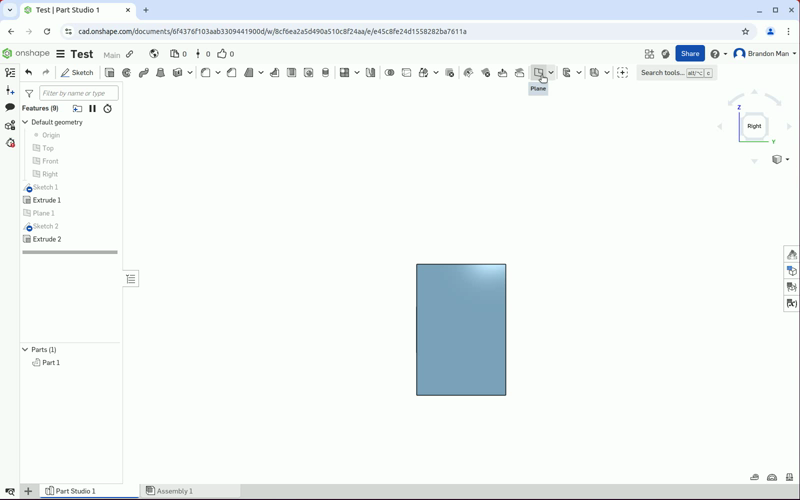
click(541, 75)
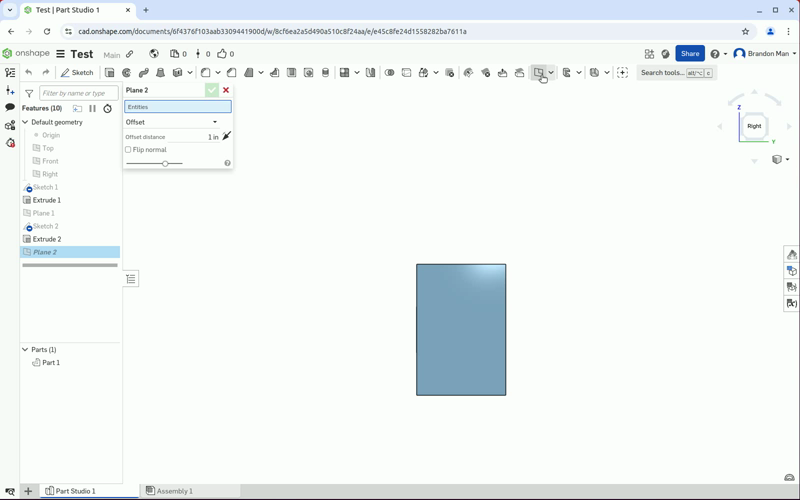
mouse_move(73, 176)
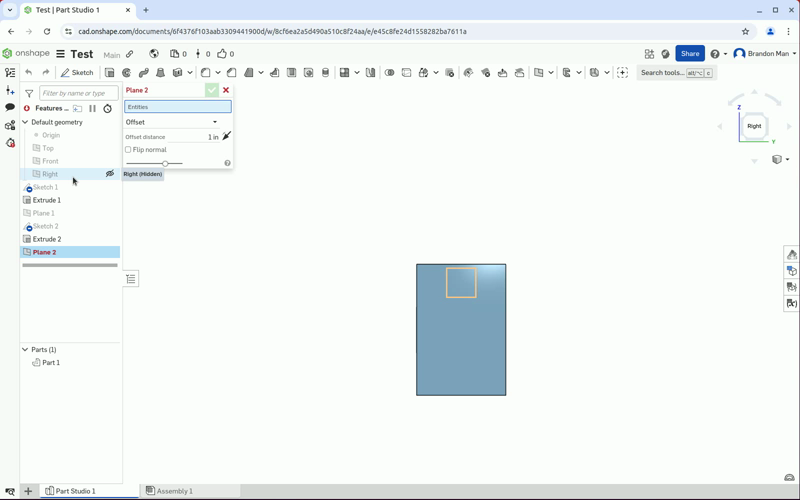
click(73, 176)
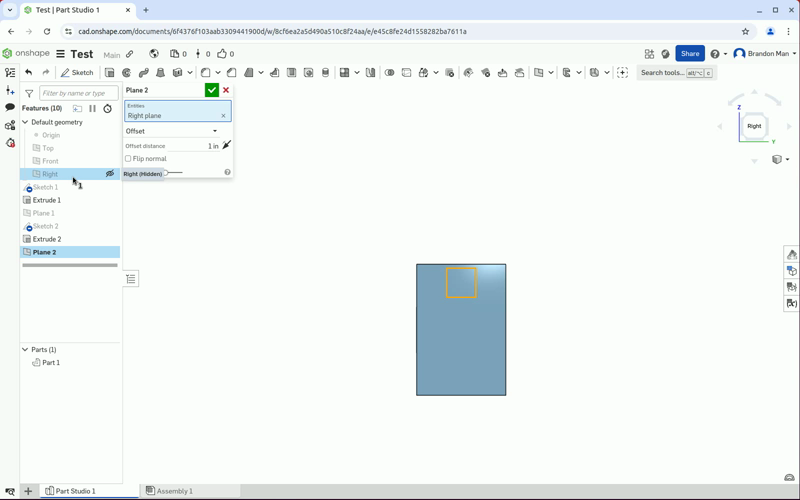
key(tab, 2)
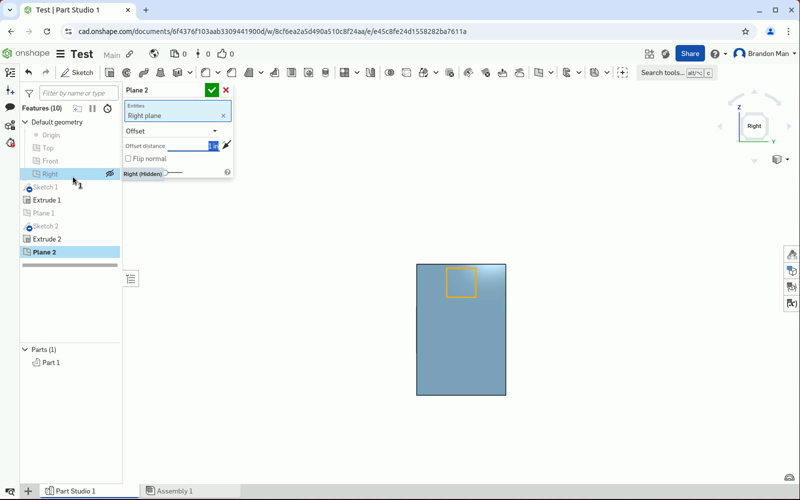
text(23.108)
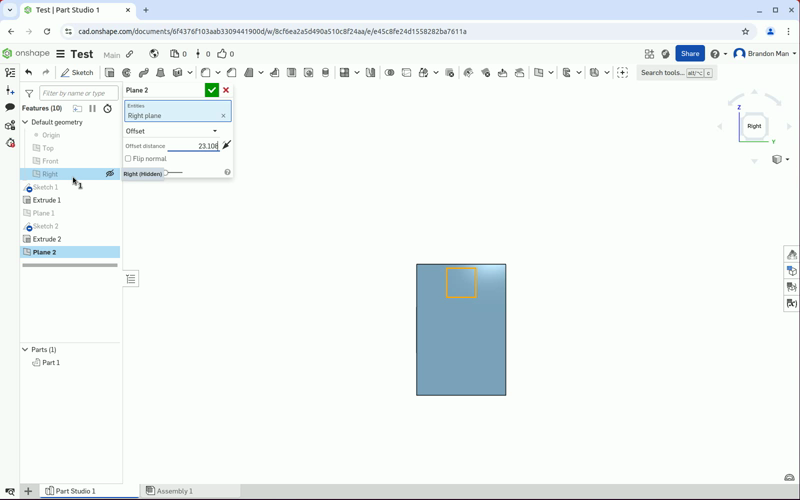
key(enter, 2)
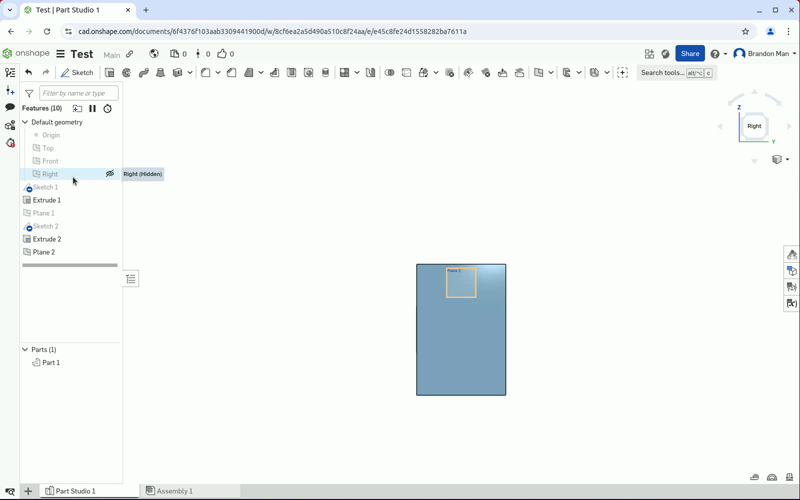
key(shift+s)
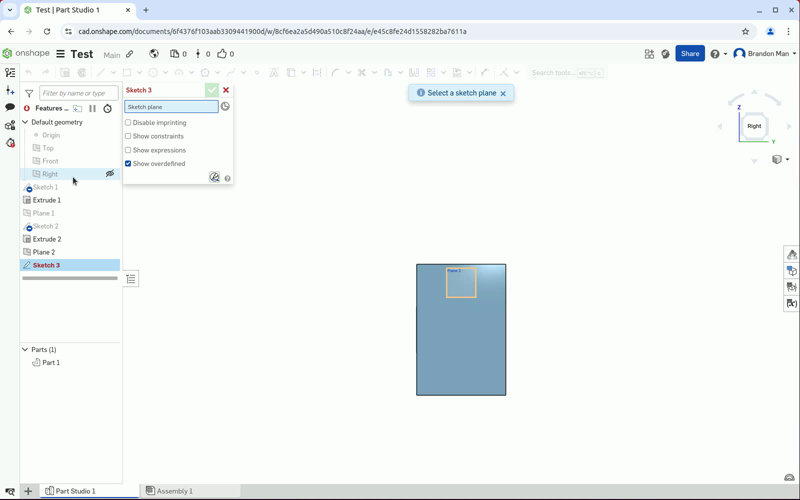
mouse_move(73, 254)
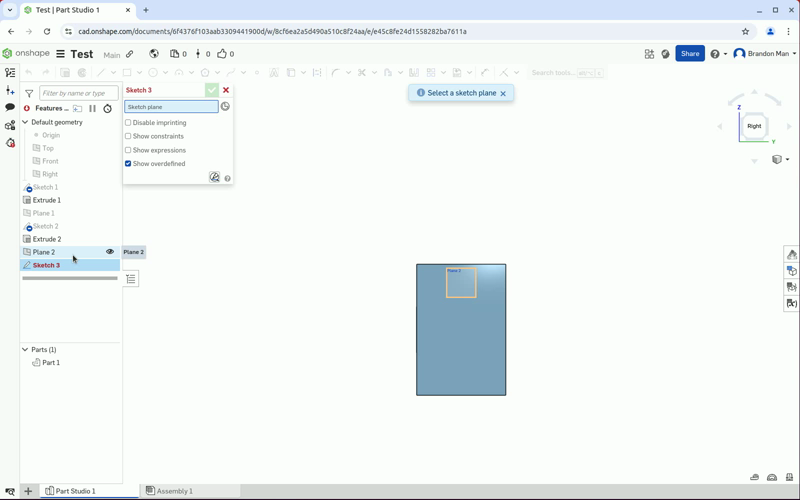
click(73, 254)
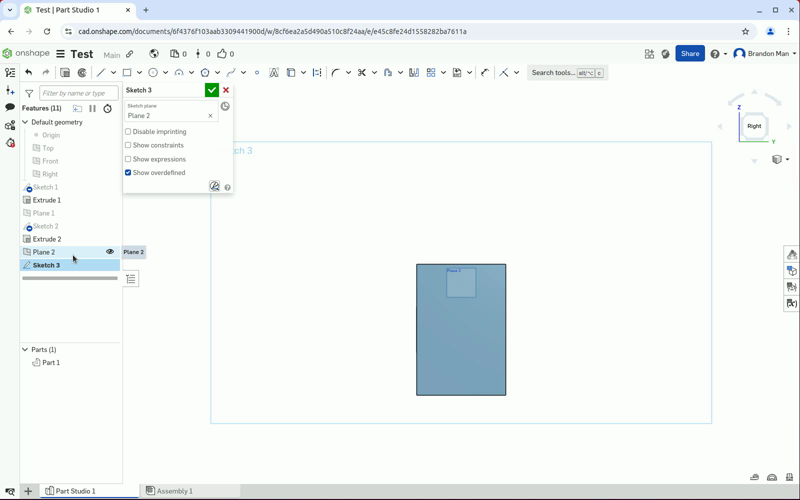
mouse_move(73, 352)
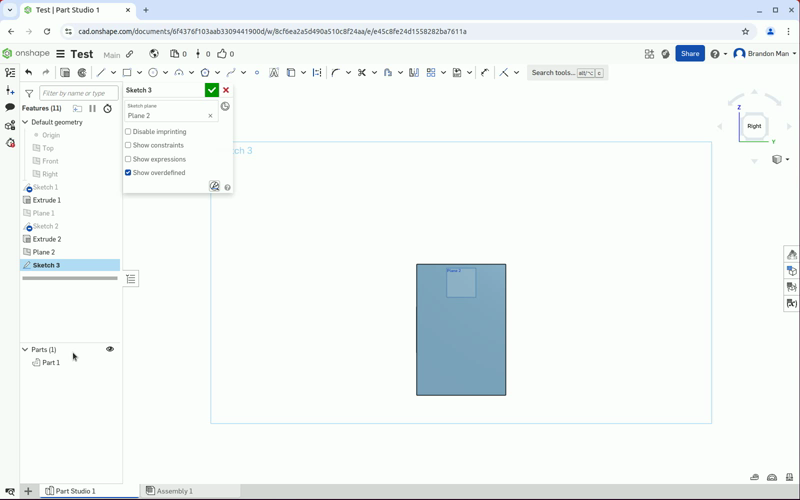
key(y)
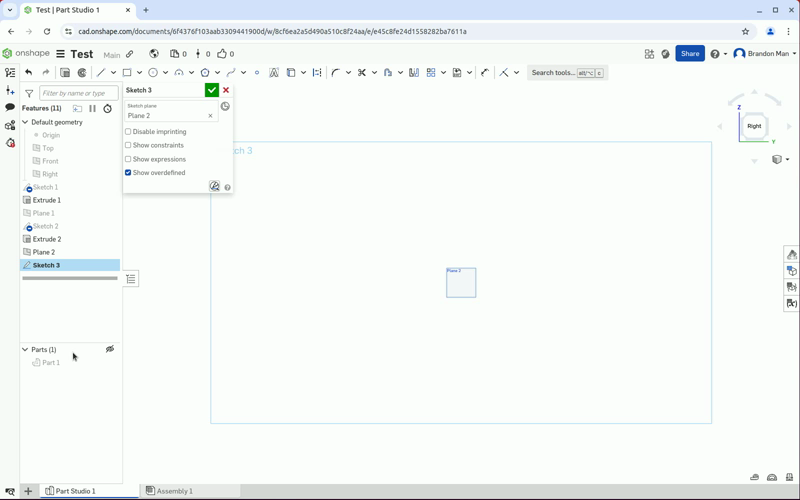
key(c)
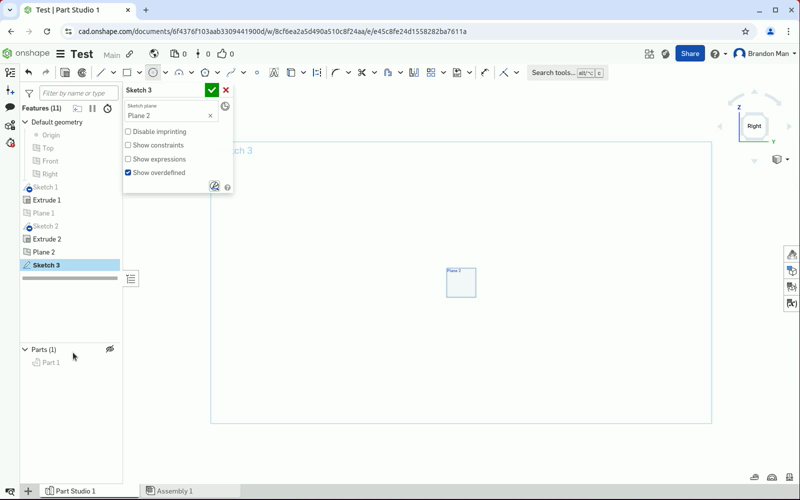
key_down(shift)
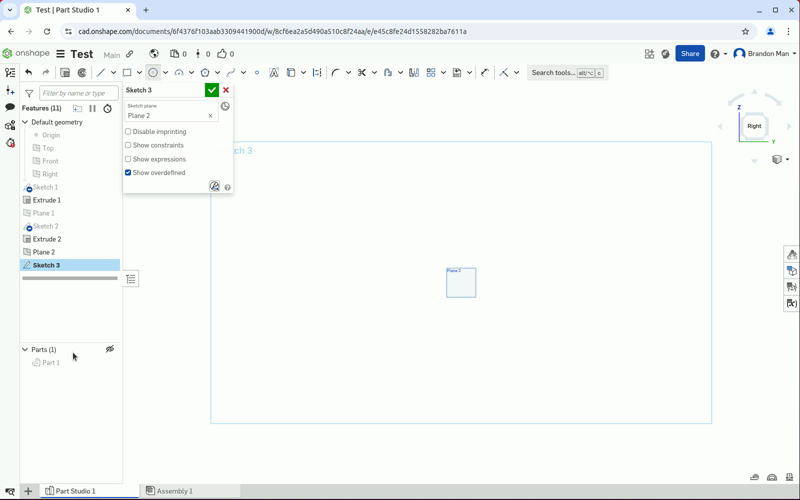
mouse_move(461, 329)
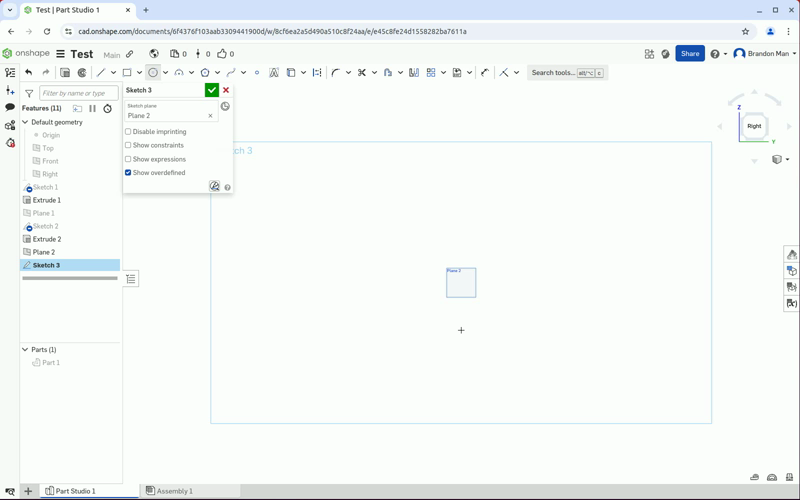
click(461, 329)
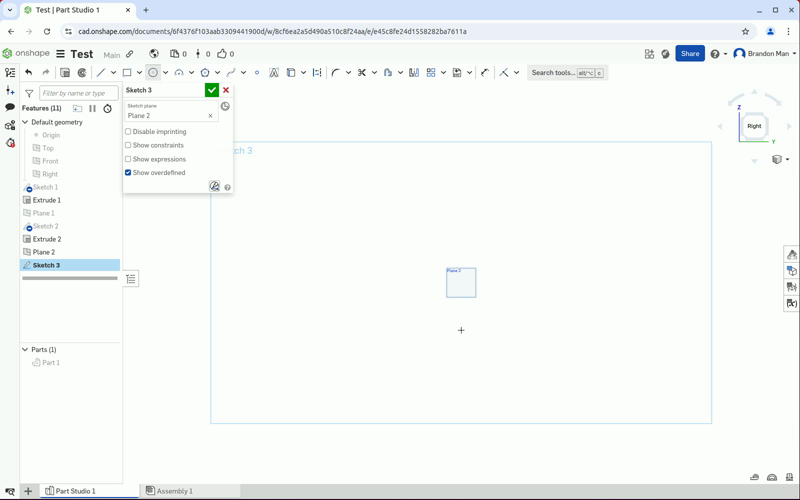
key_up(shift)
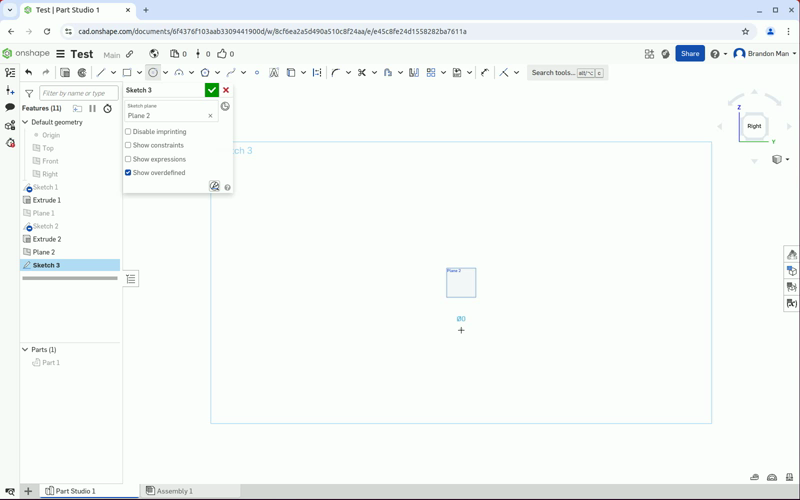
mouse_move(484, 329)
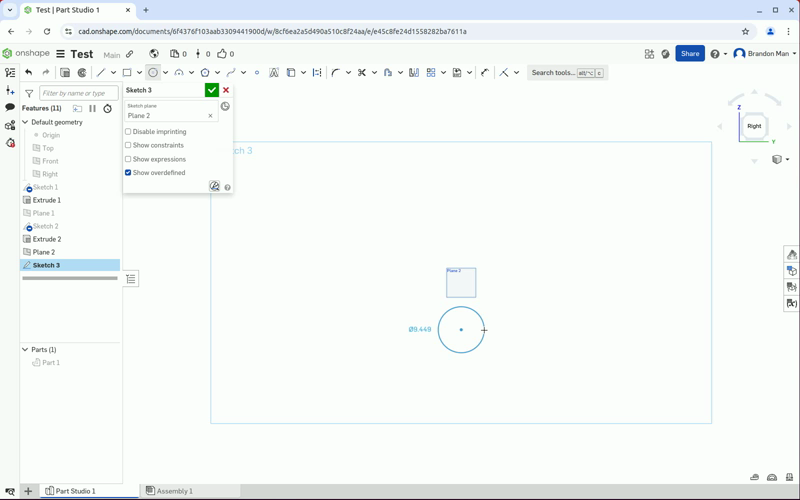
click(484, 329)
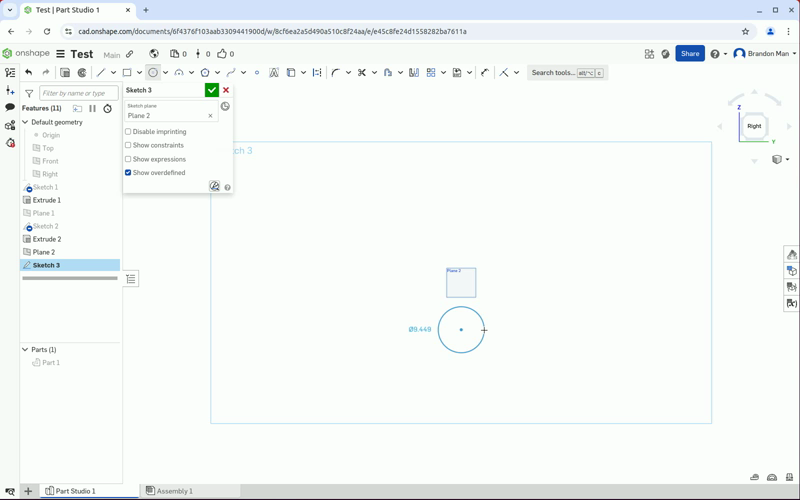
key(esc)
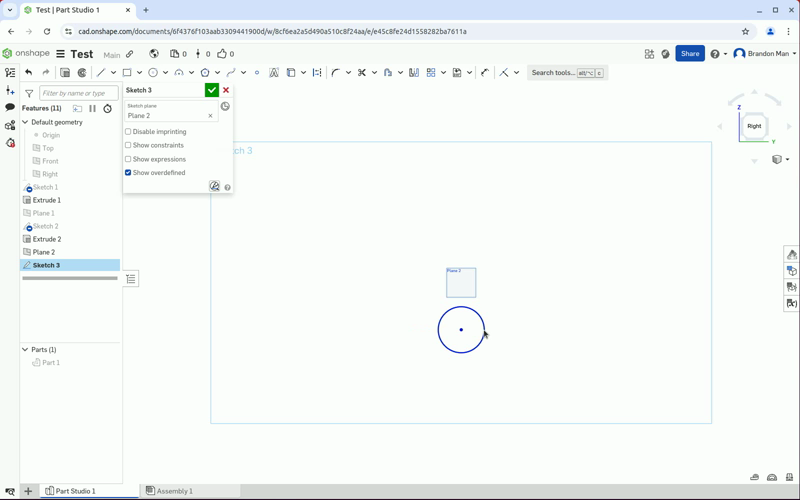
mouse_move(455, 311)
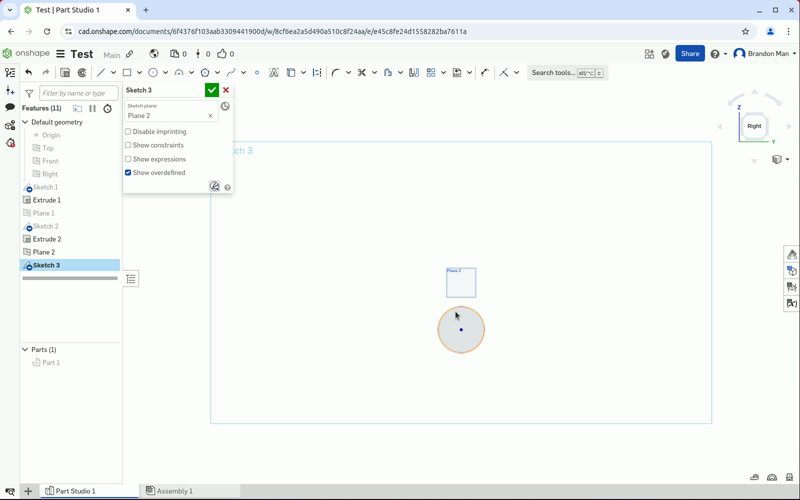
scroll(6)
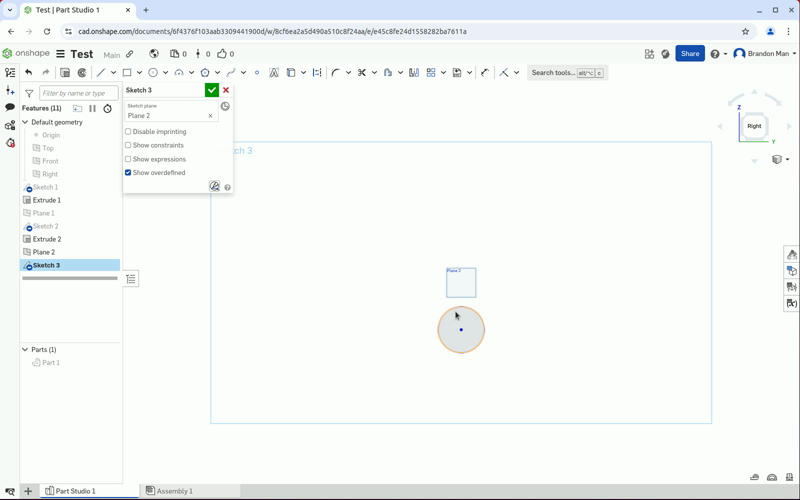
scroll(6)
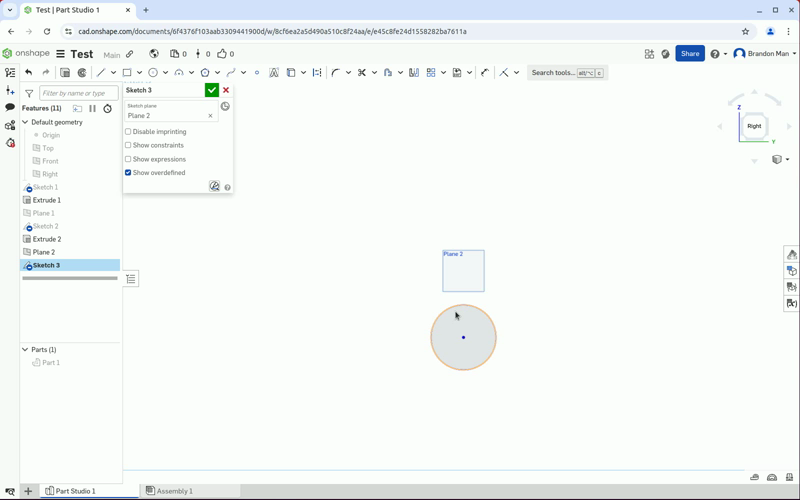
scroll(6)
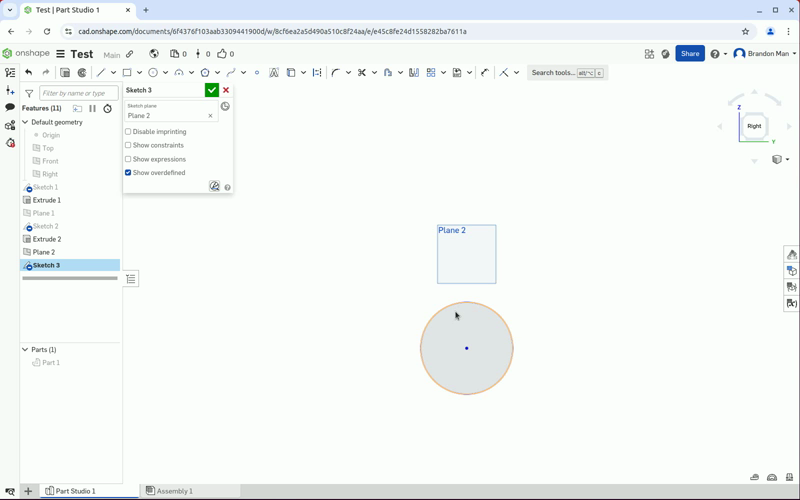
scroll(6)
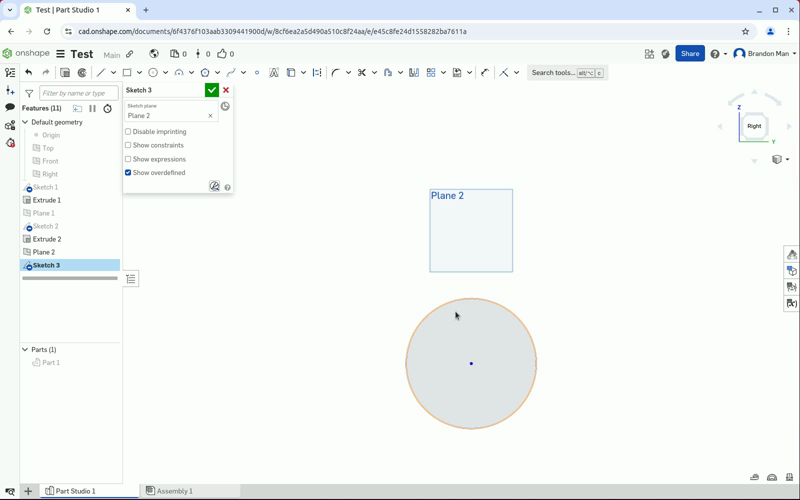
scroll(6)
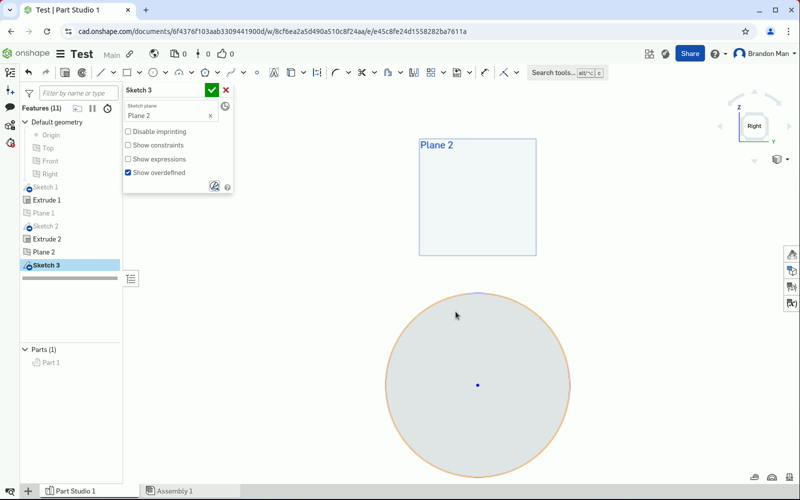
scroll(6)
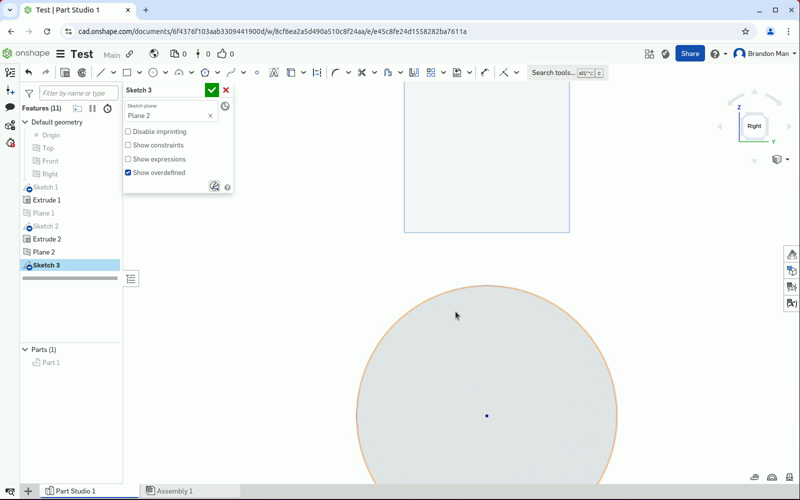
scroll(6)
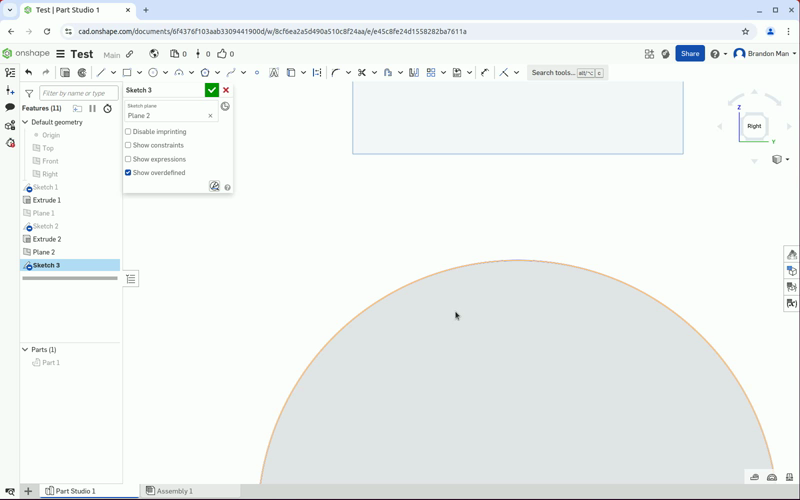
click(455, 311)
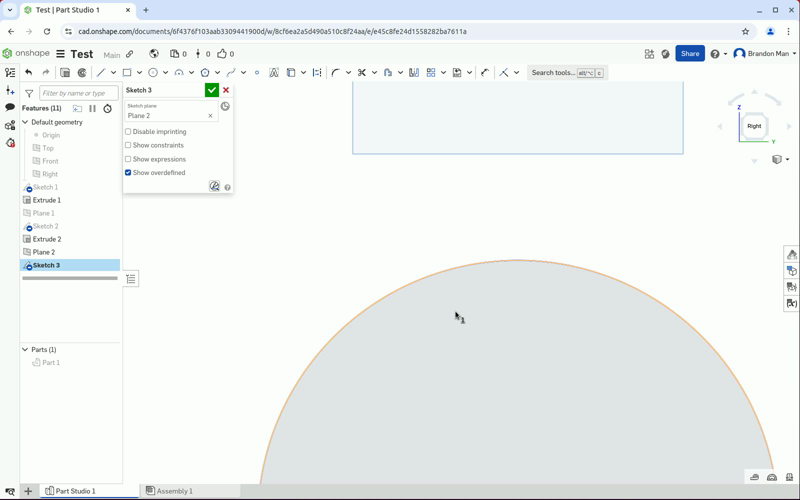
scroll(-6)
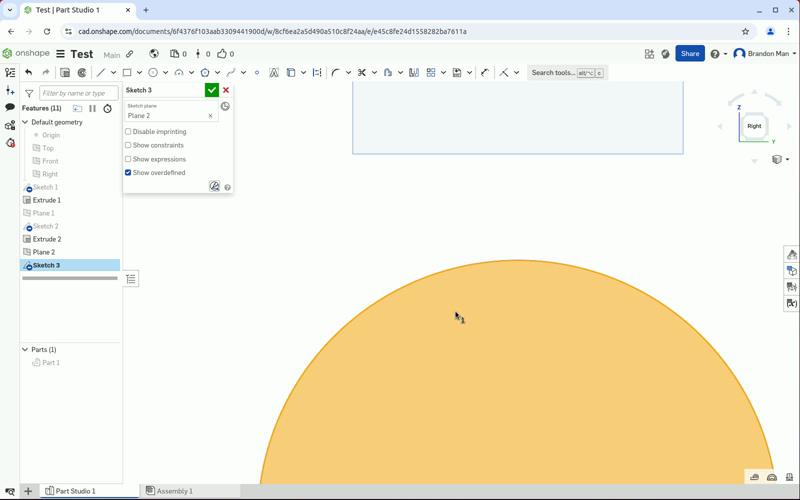
scroll(-6)
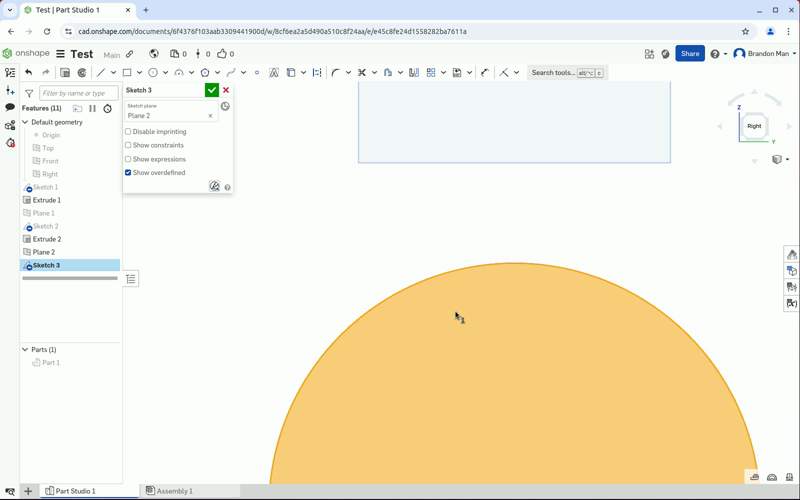
scroll(-6)
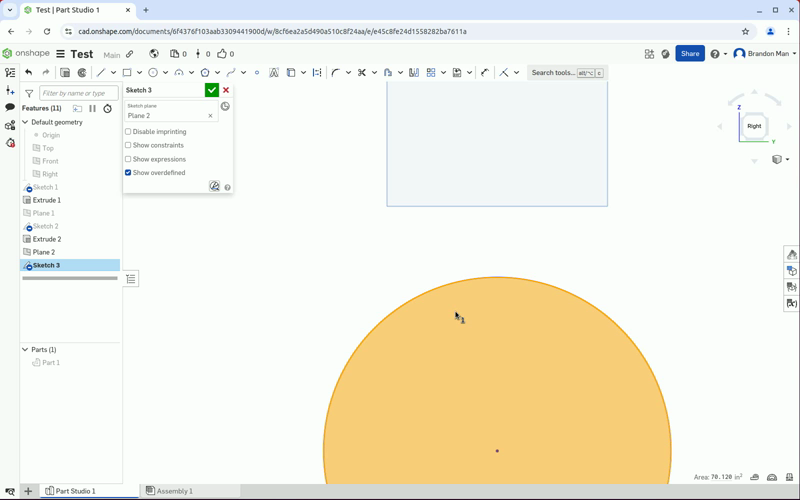
scroll(-6)
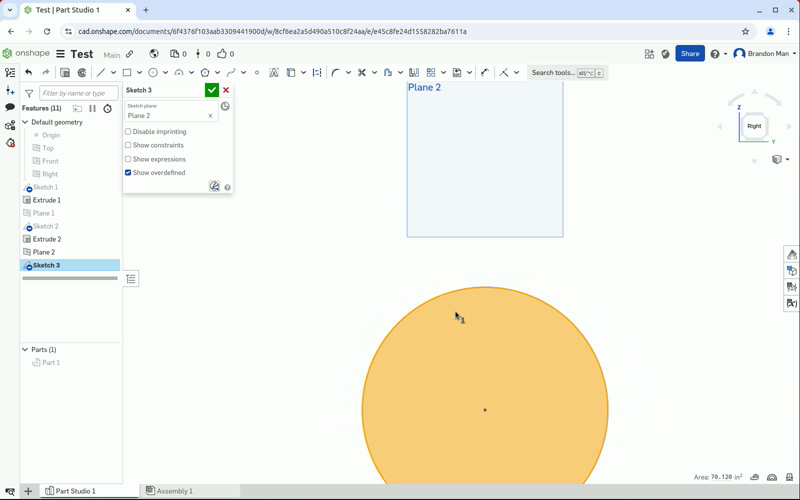
scroll(-6)
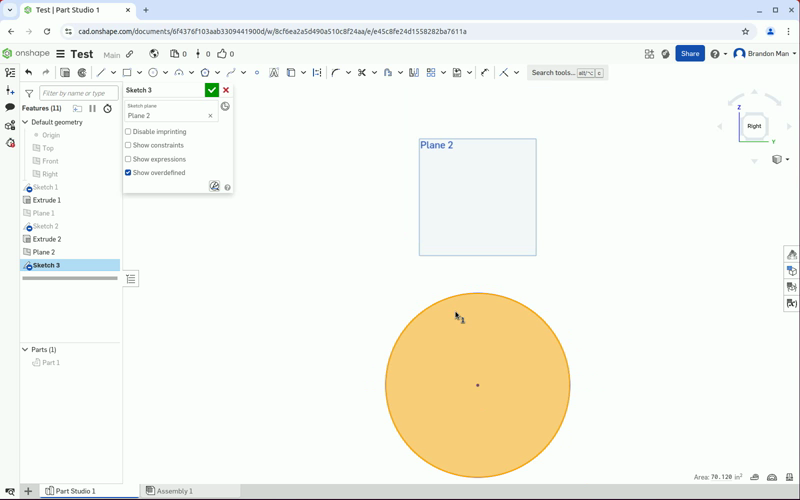
scroll(-6)
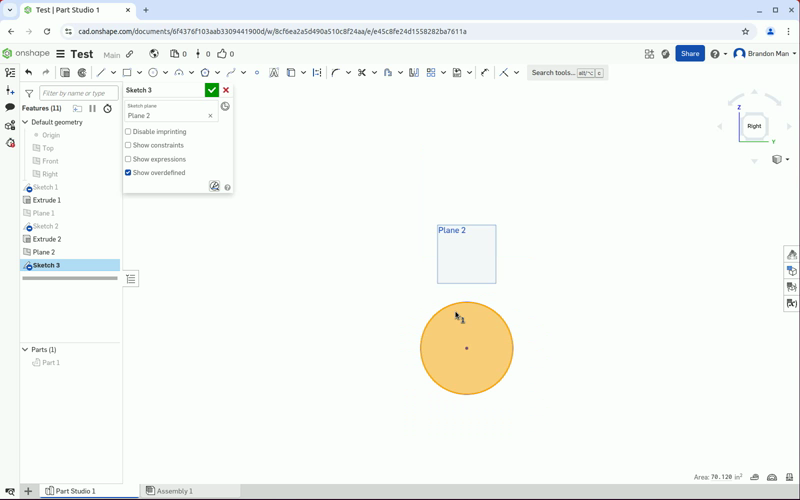
scroll(-6)
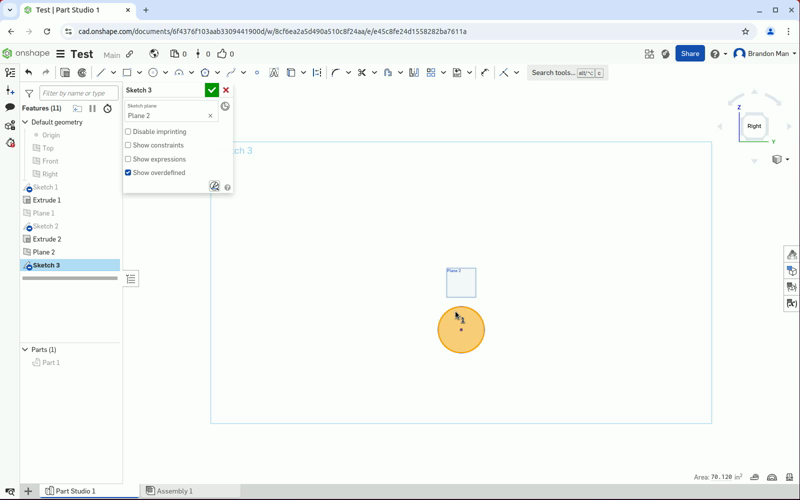
mouse_move(73, 352)
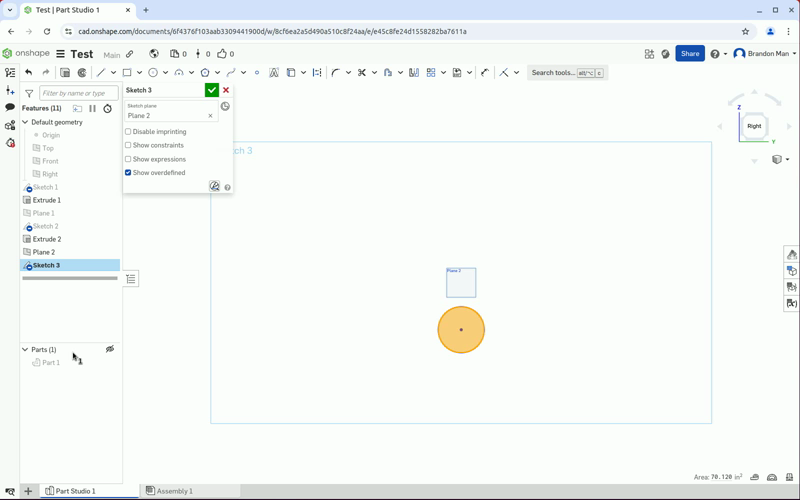
key(shift+y)
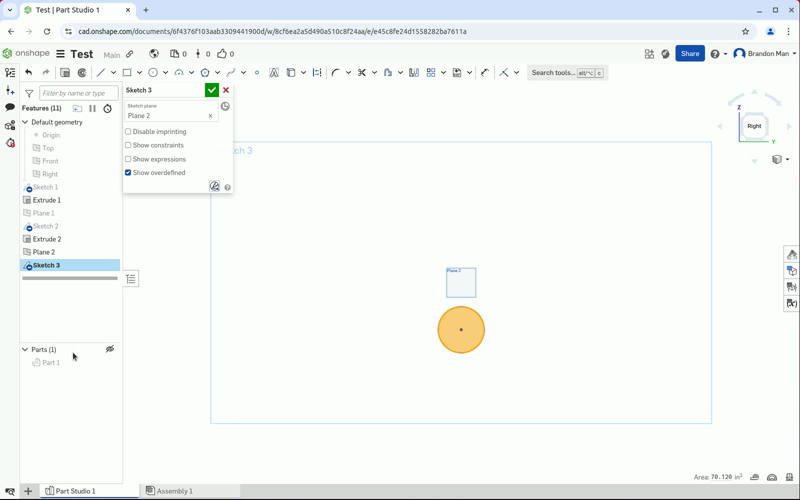
key(shift+e)
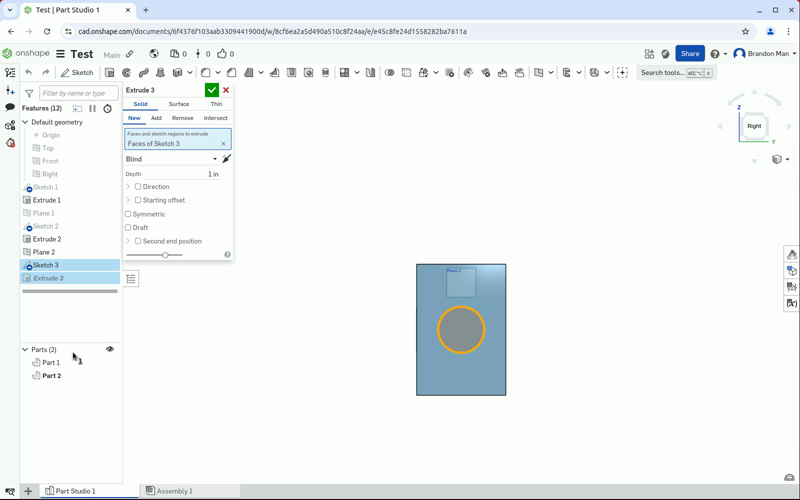
mouse_move(143, 106)
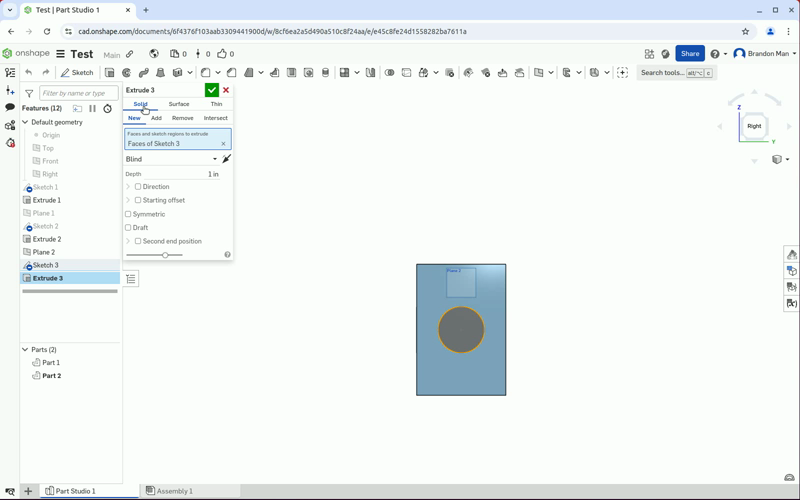
click(143, 106)
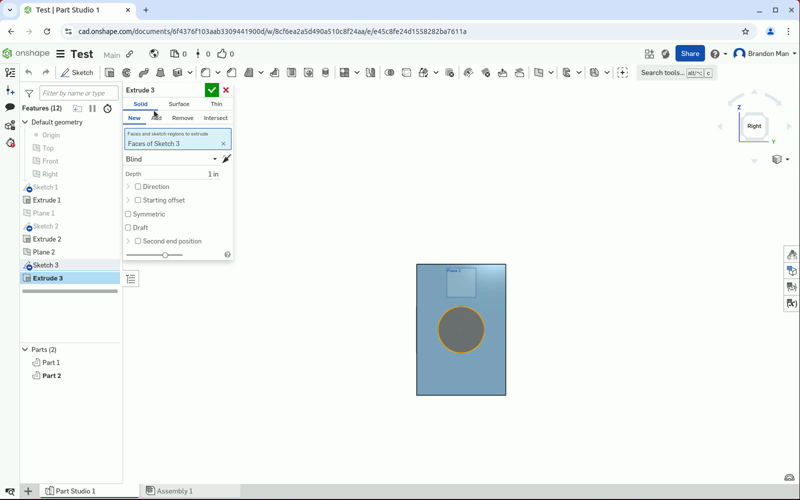
mouse_move(186, 120)
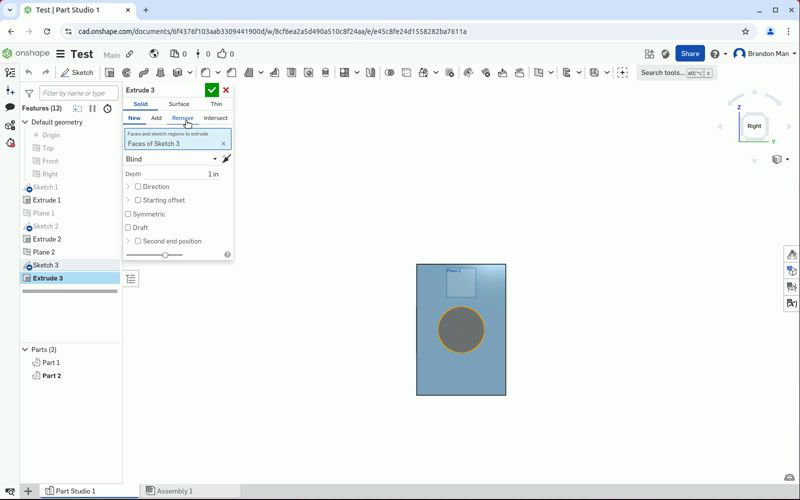
click(186, 120)
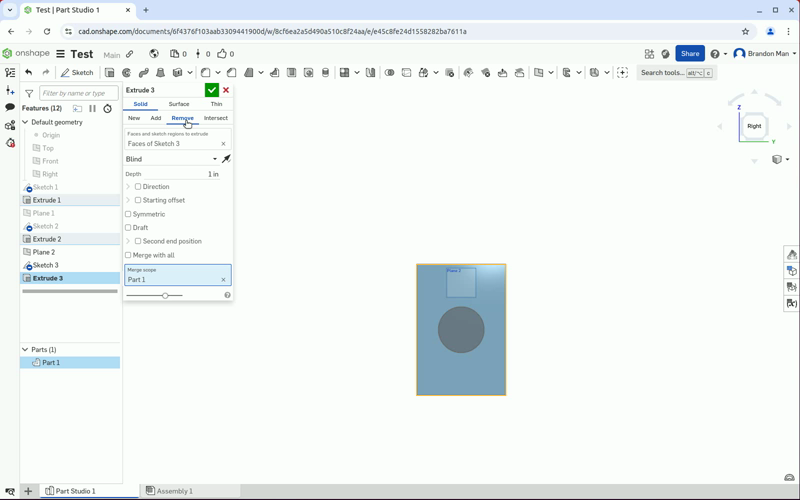
key(tab, 4)
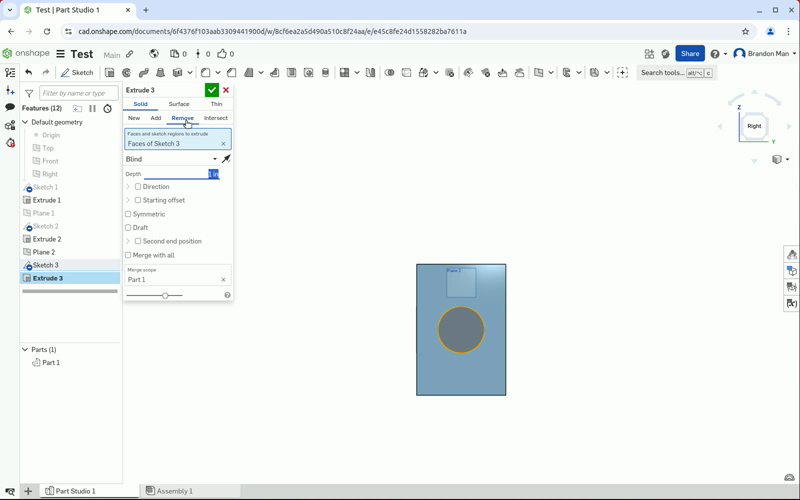
text(15.887)
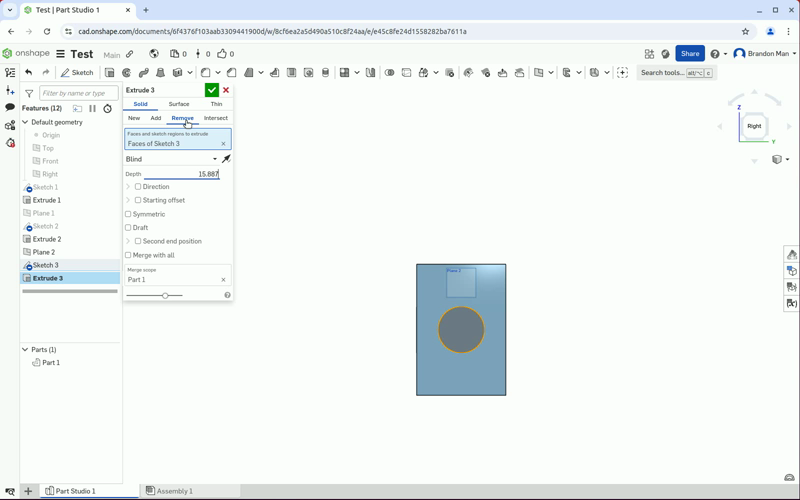
key(tab, 6)
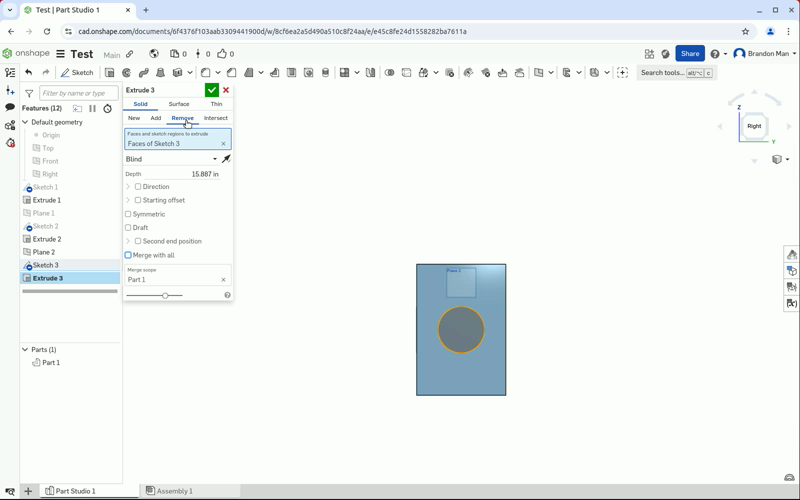
key(space)
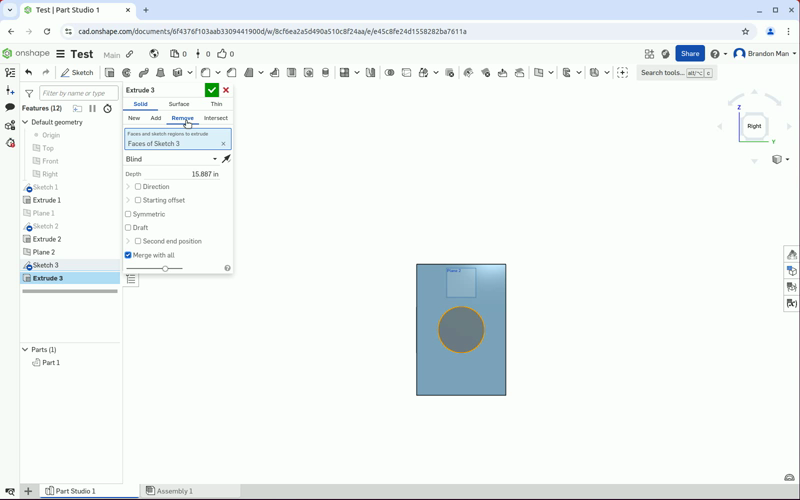
key(enter)
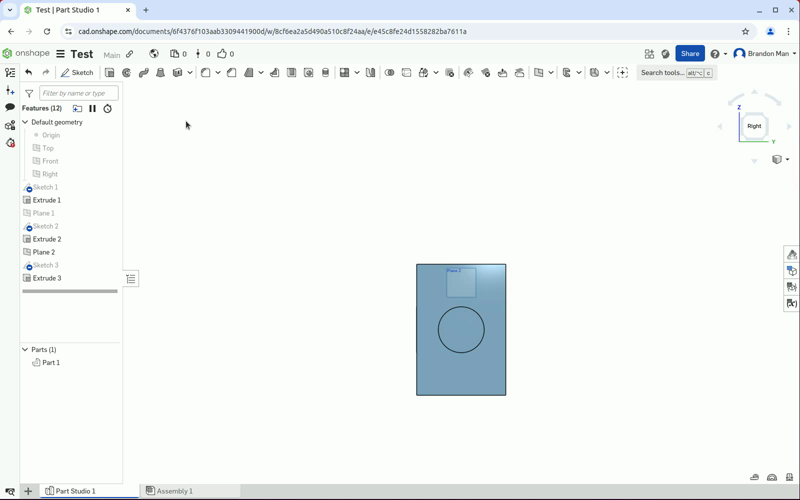
key(shift+h)
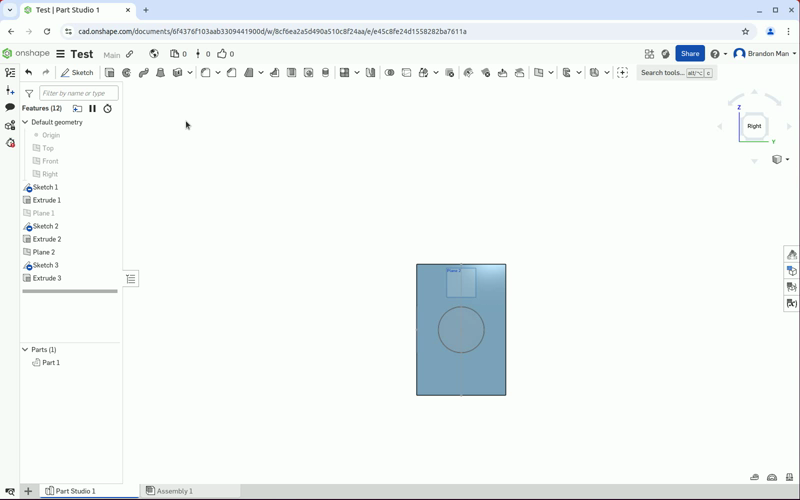
key(shift+h)
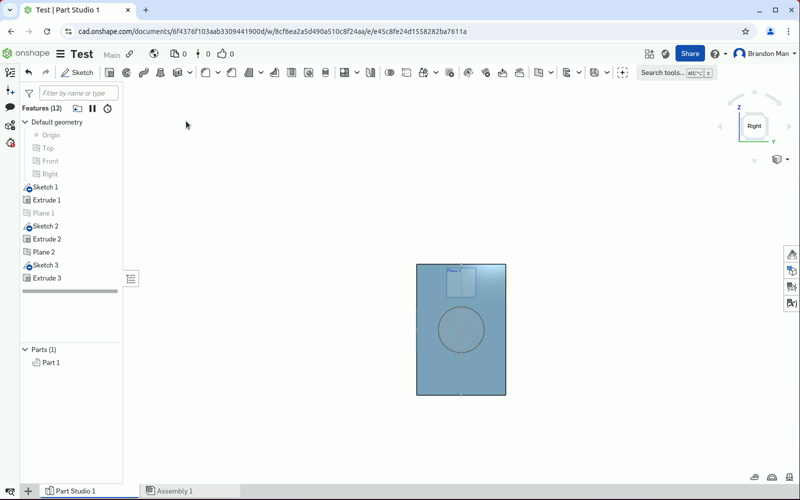
key(shift+7)
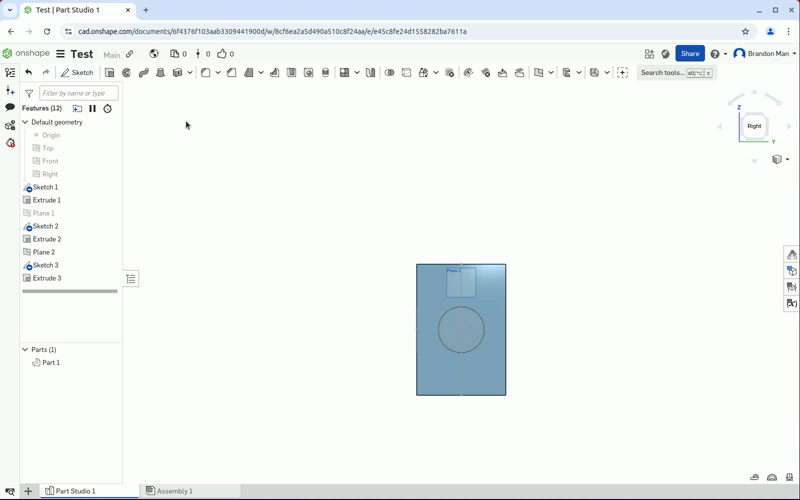
key(right, 2)
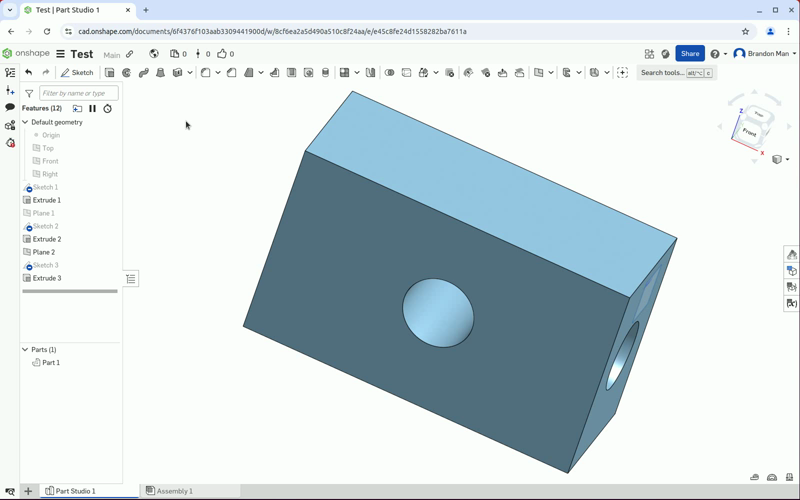
key(down, 2)
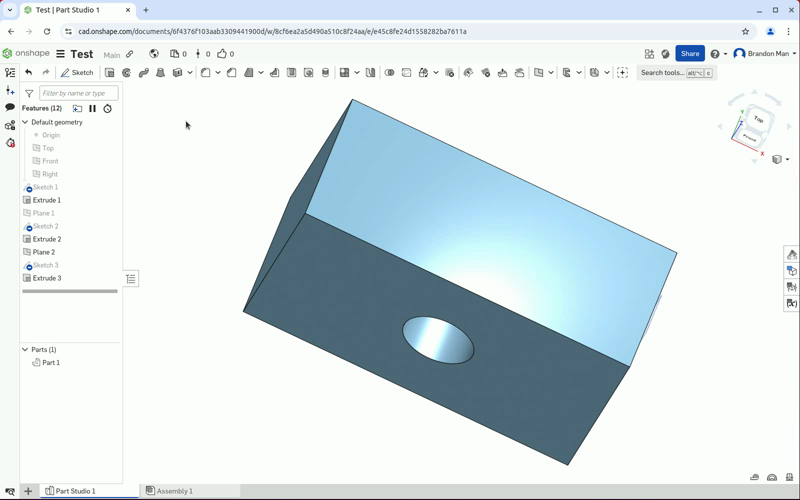
key(up, 2)
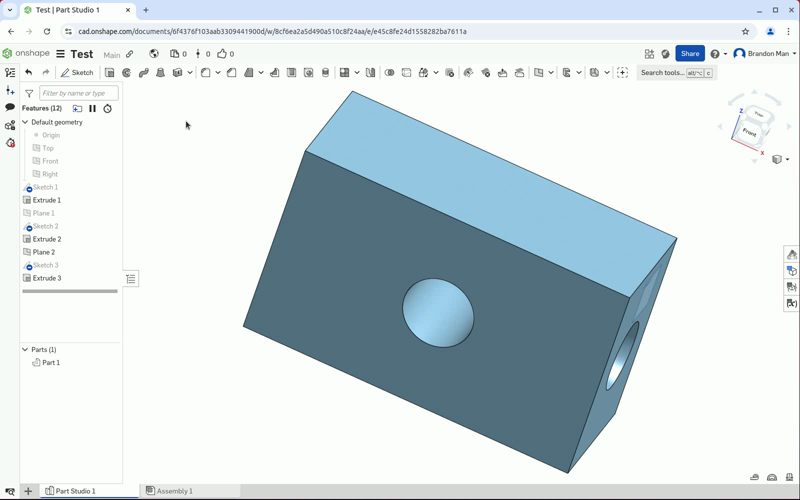
key(left, 2)
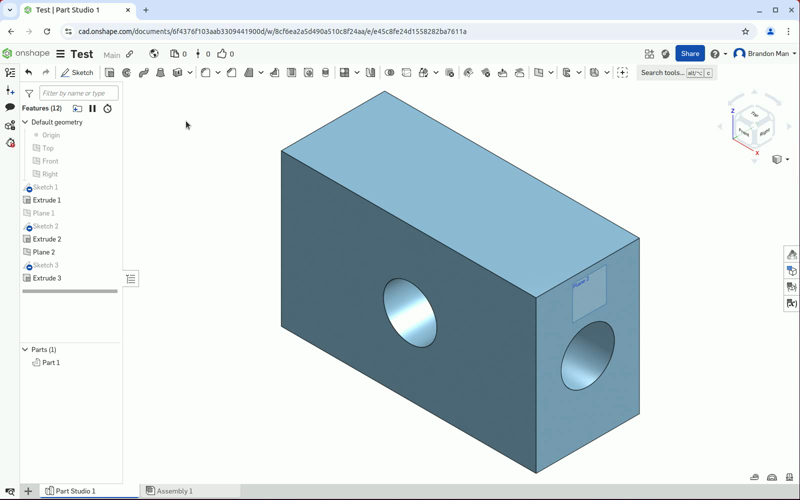
mouse_move(73, 189)
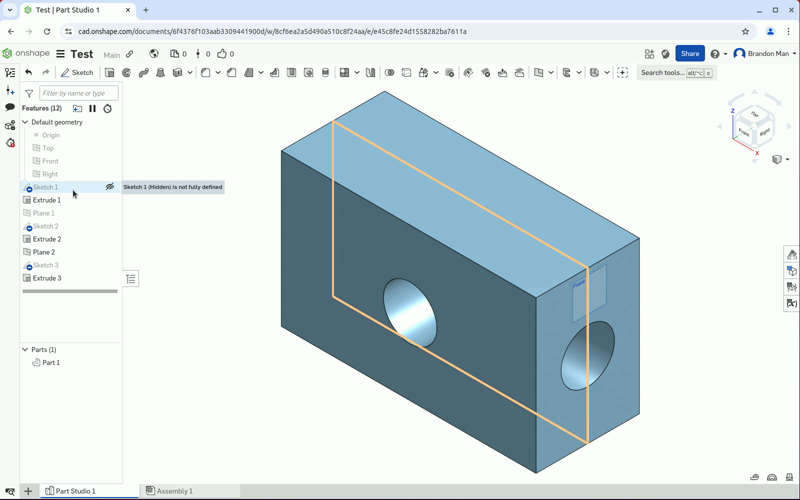
click(73, 189)